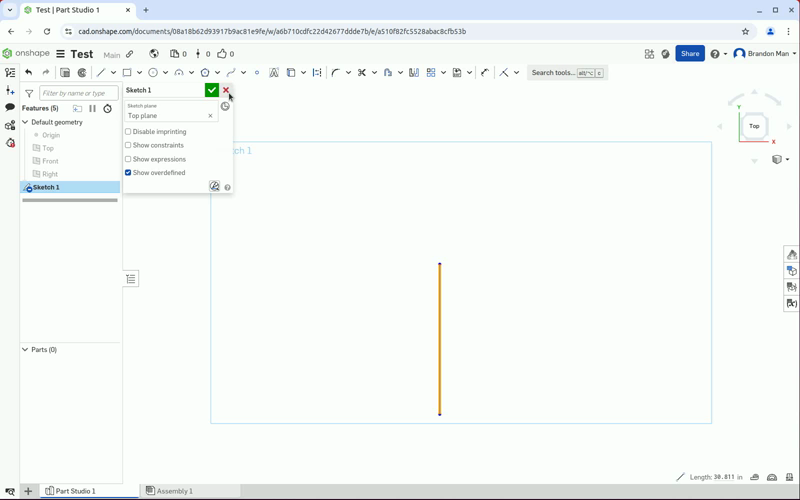
key(shift+h)
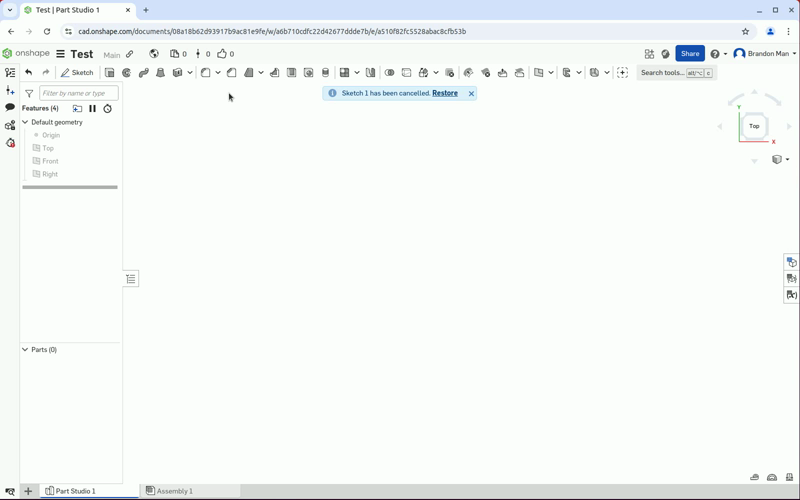
mouse_move(73, 352)
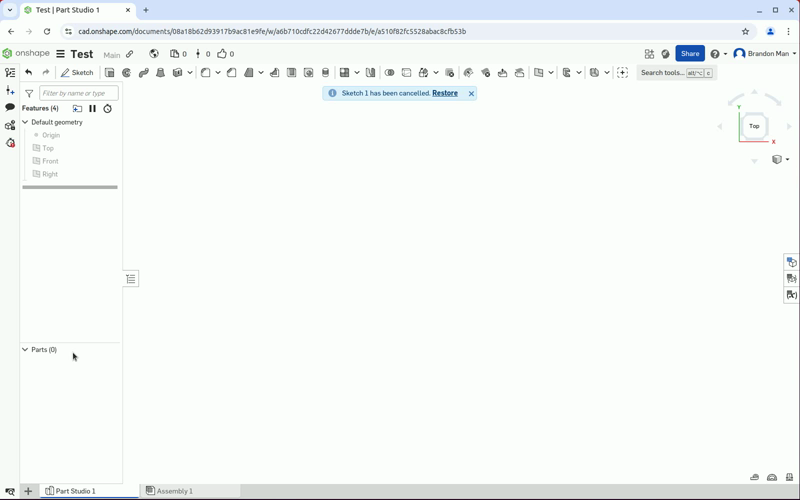
key(y)
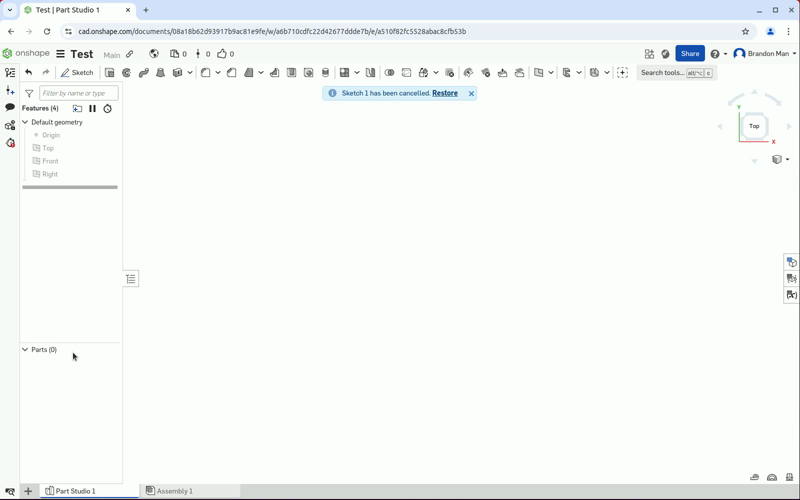
key(shift+p)
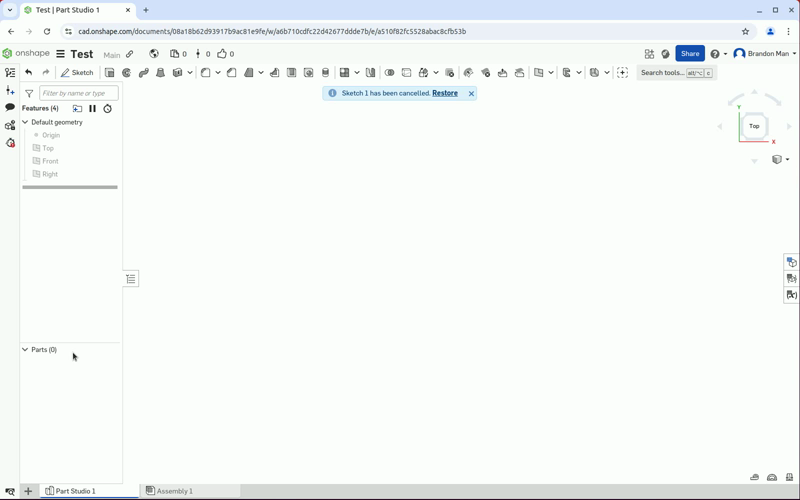
key(space)
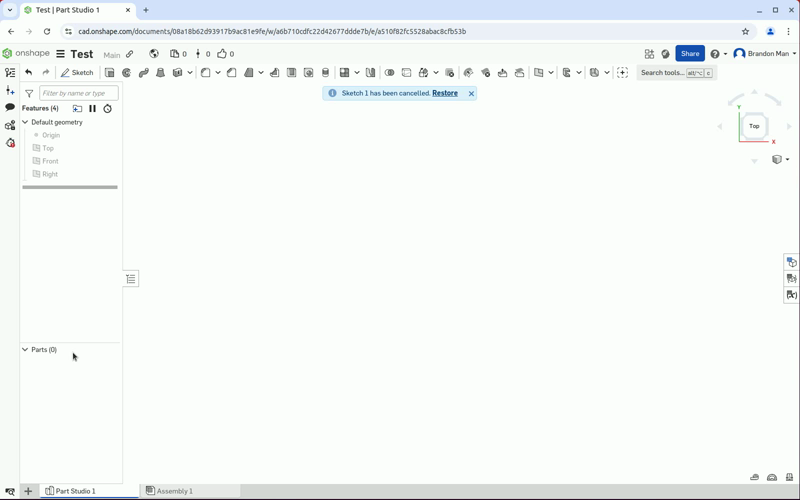
key_down(shift)
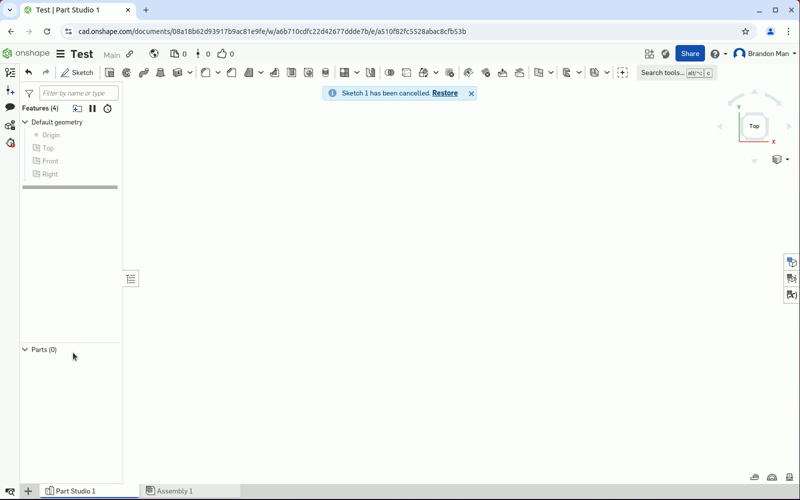
key(up)
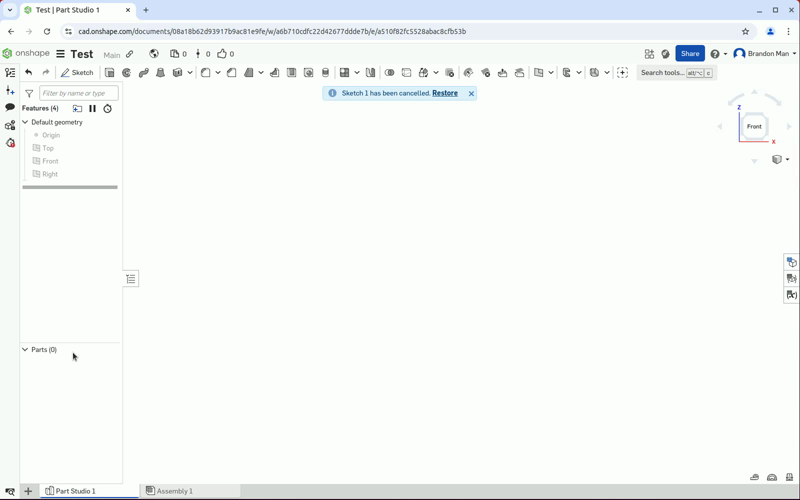
key_up(shift)
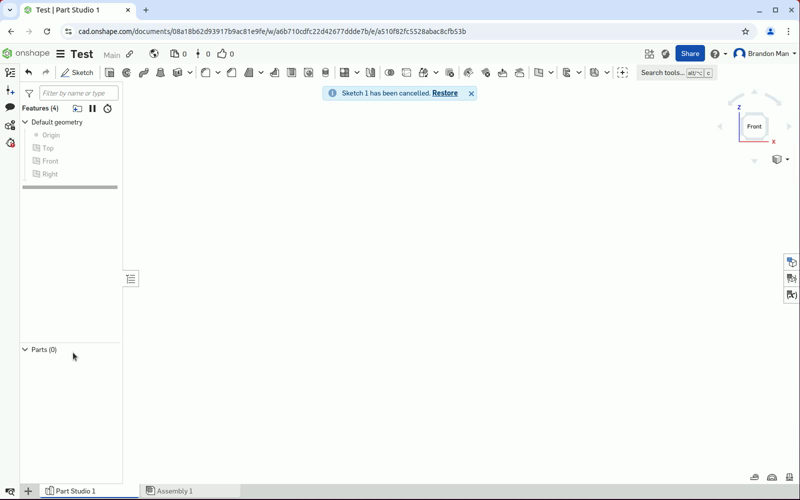
mouse_move(73, 352)
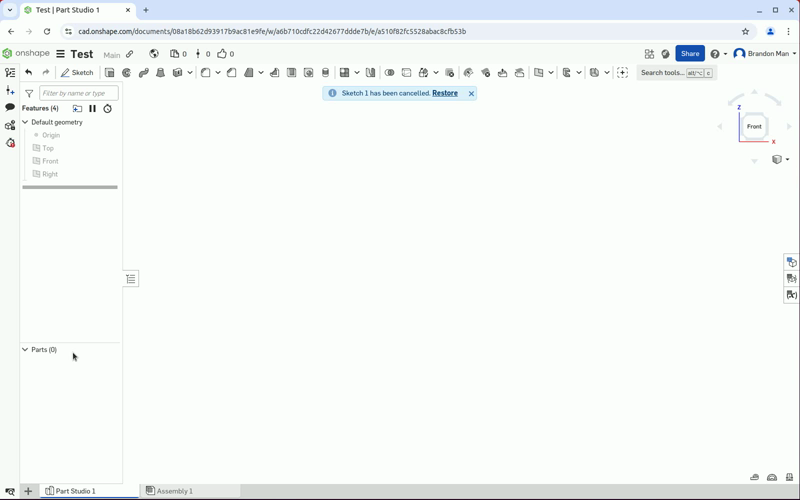
key(shift+y)
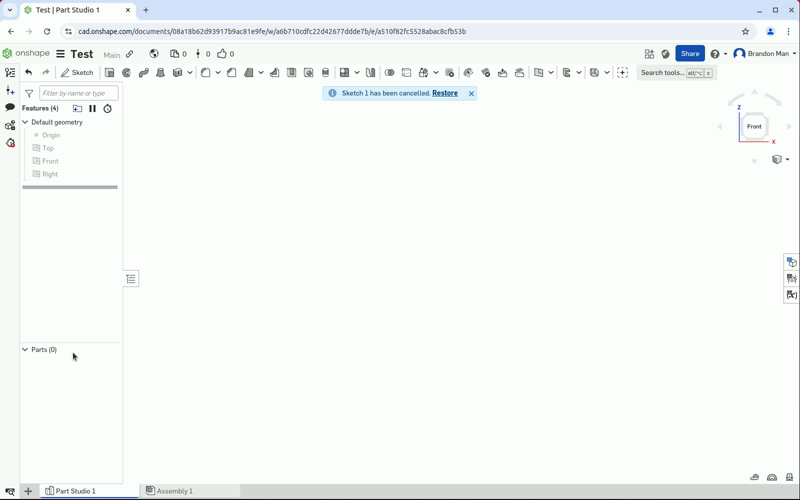
key(shift+s)
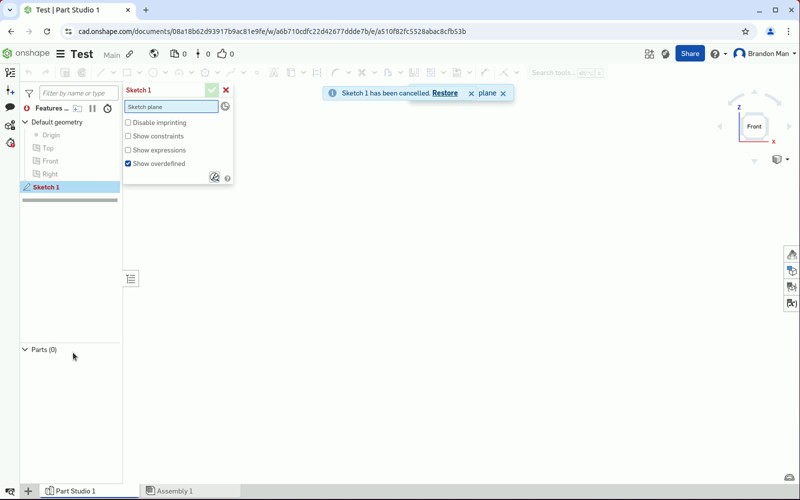
mouse_move(73, 163)
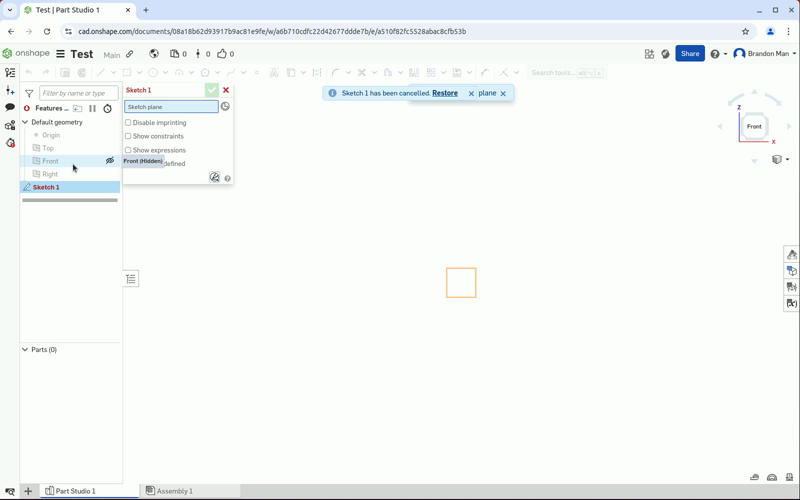
click(73, 163)
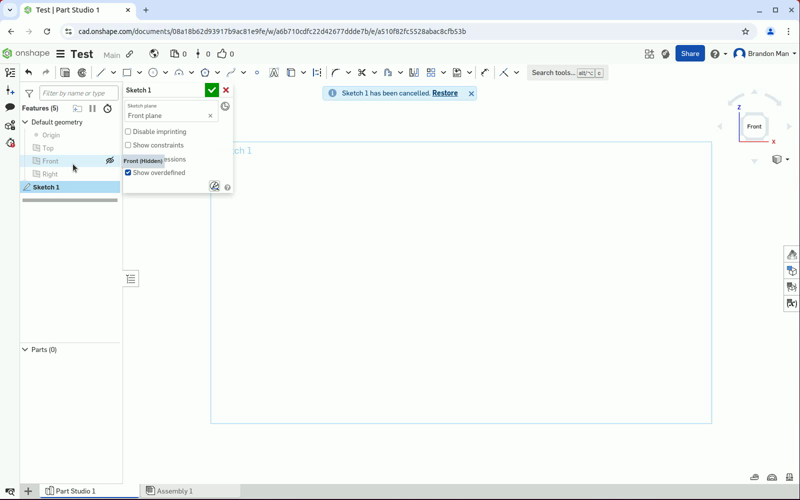
mouse_move(73, 352)
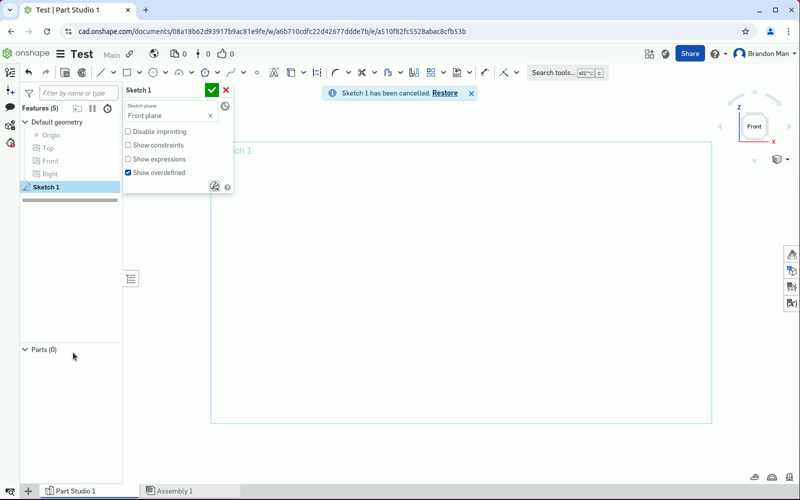
key(y)
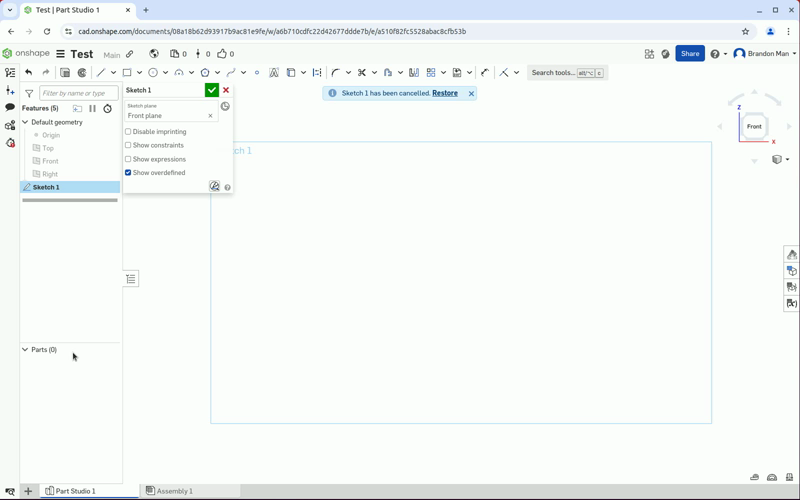
key(l)
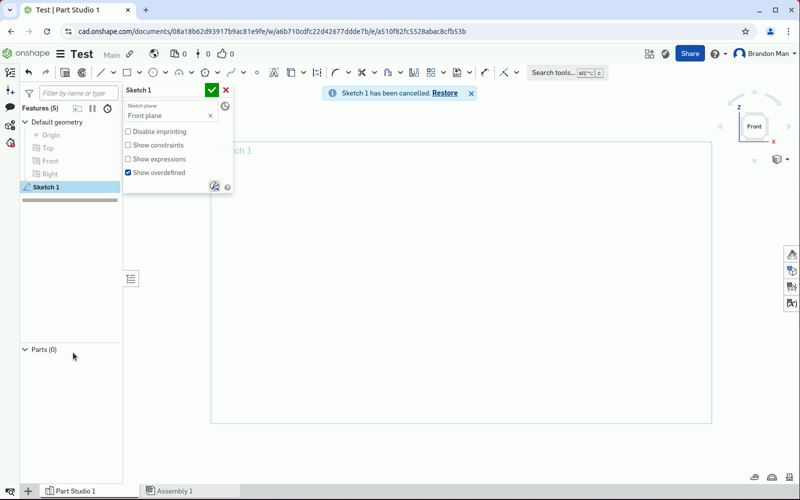
key_down(shift)
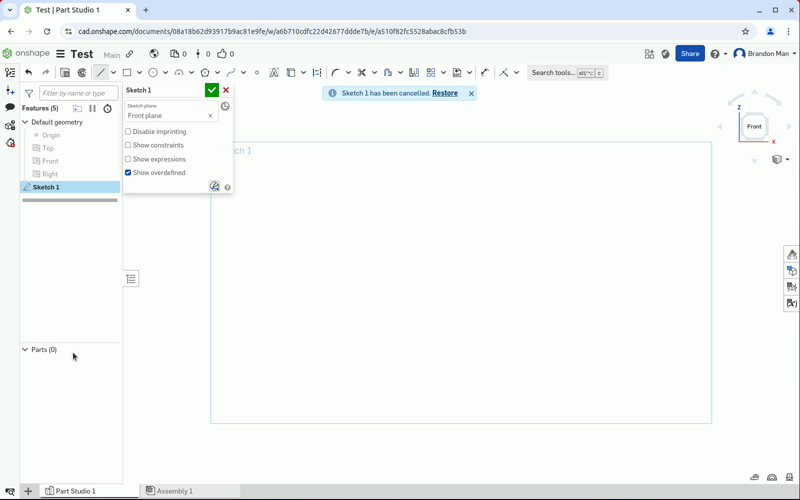
mouse_move(357, 321)
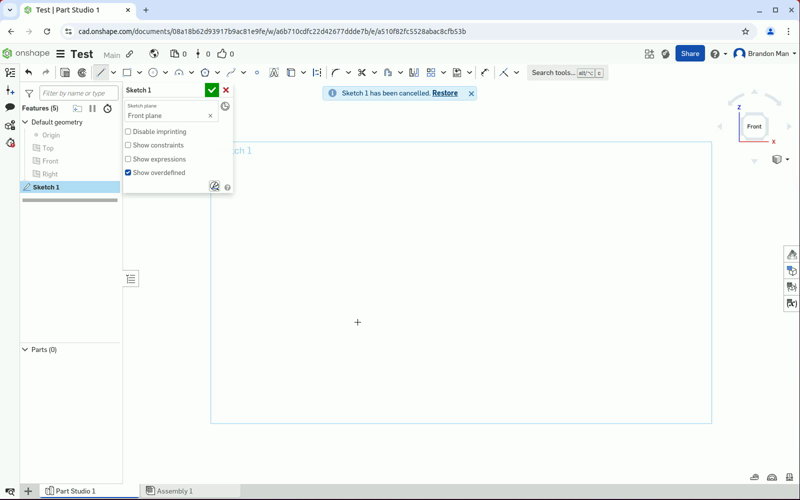
click(357, 321)
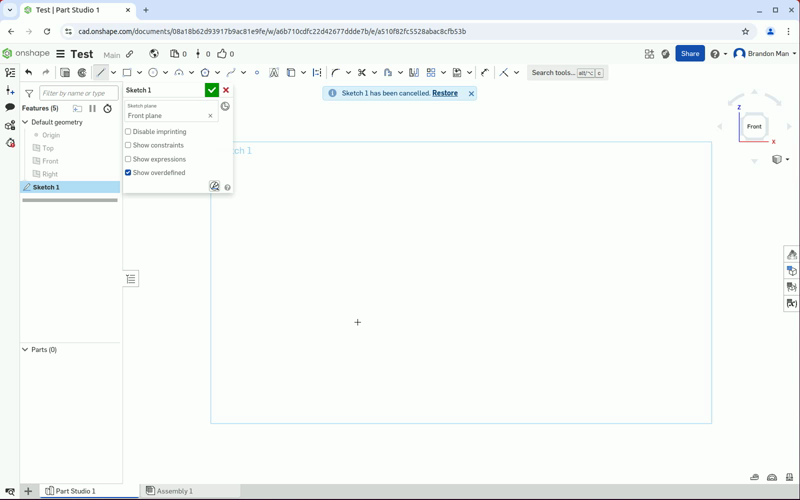
key_up(shift)
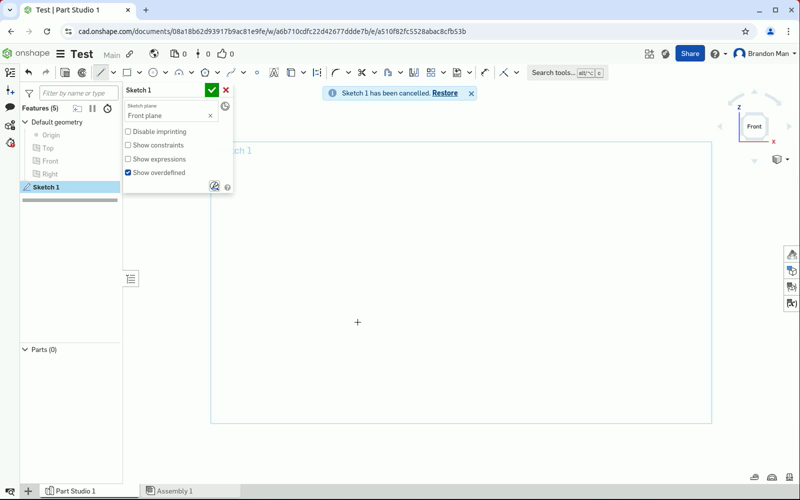
key_down(shift)
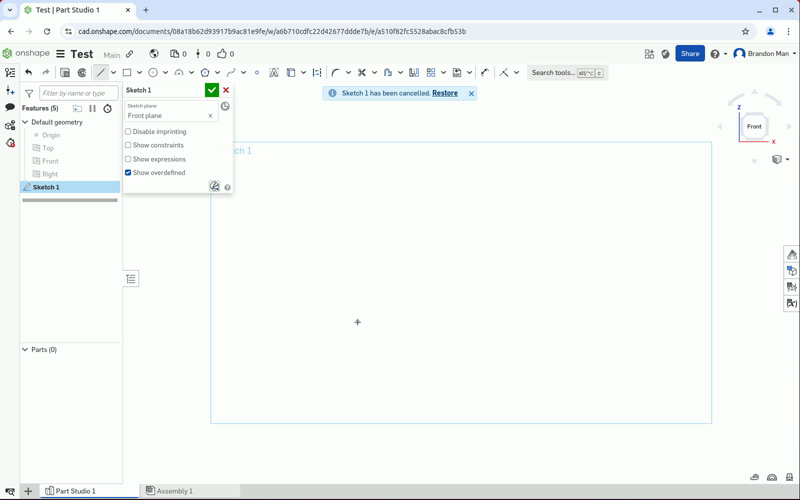
mouse_move(562, 321)
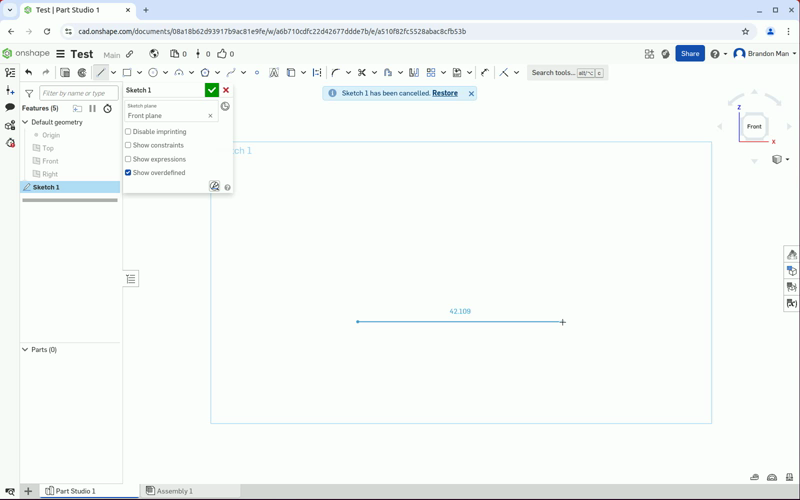
click(562, 321)
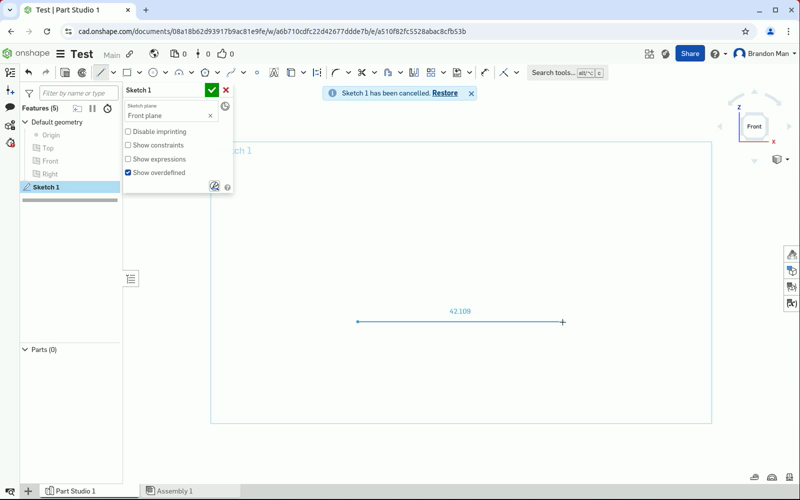
key_up(shift)
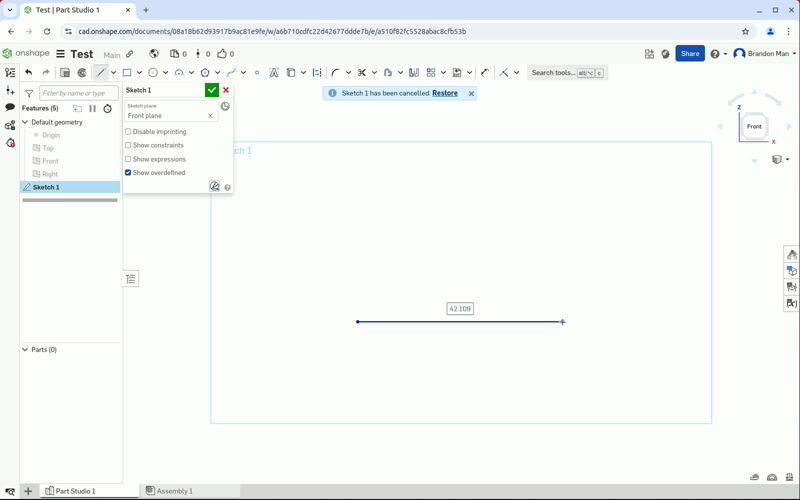
key_down(shift)
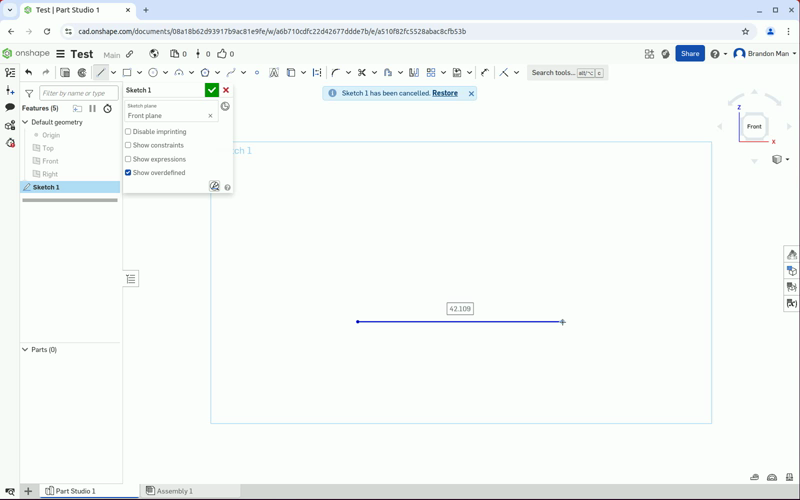
mouse_move(562, 246)
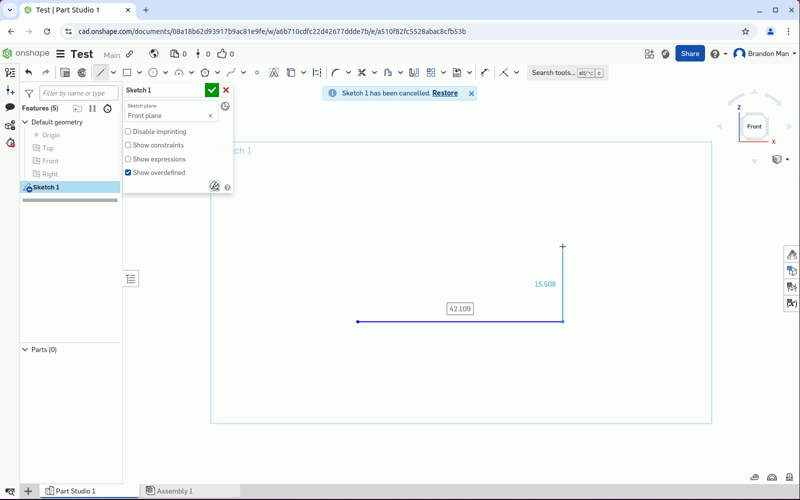
click(562, 246)
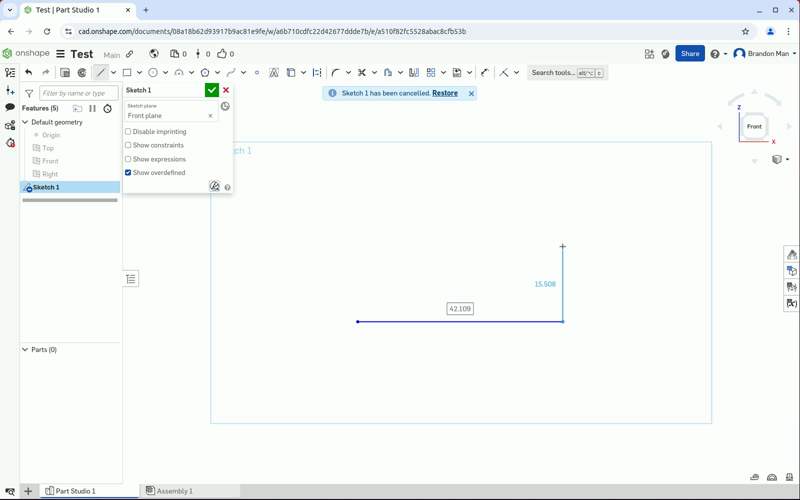
key_up(shift)
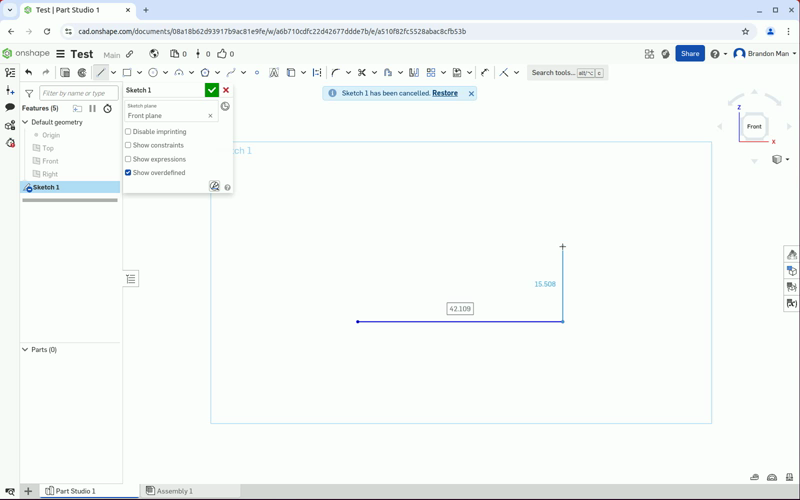
key_down(shift)
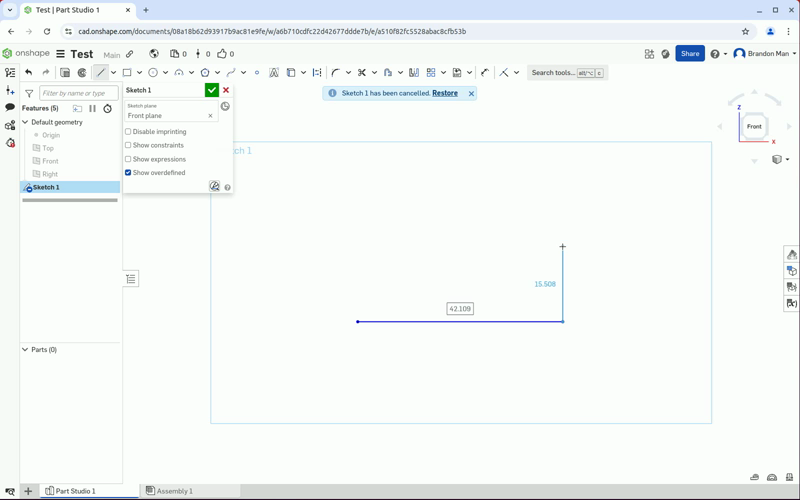
mouse_move(357, 246)
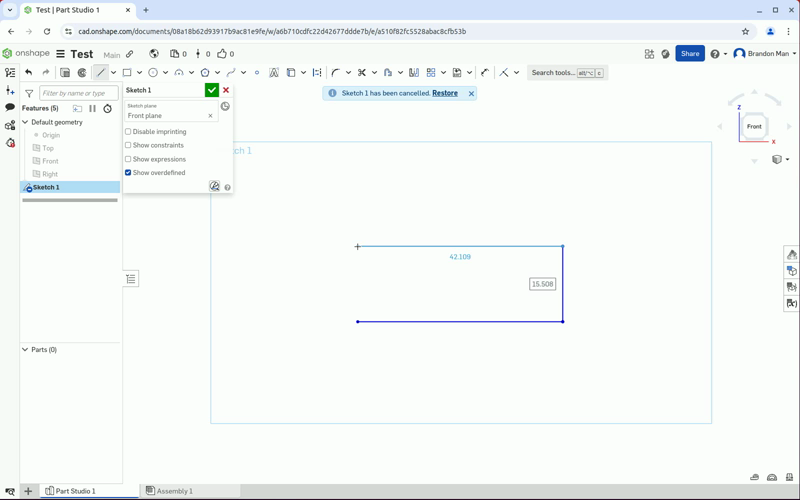
click(357, 246)
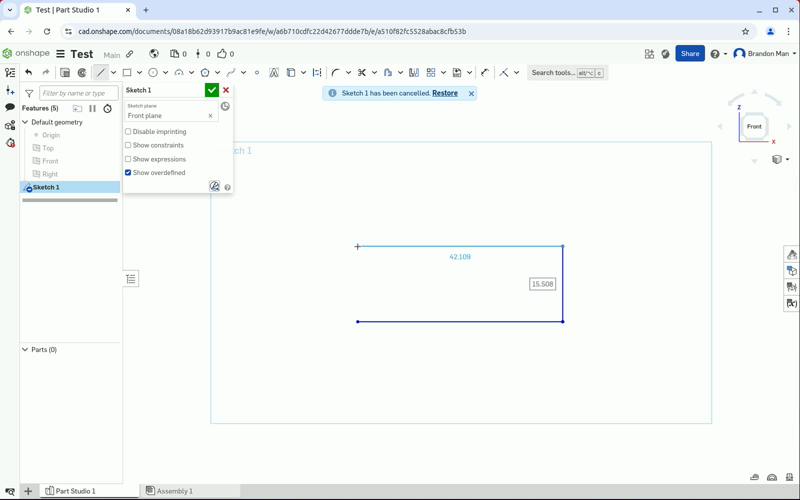
key_up(shift)
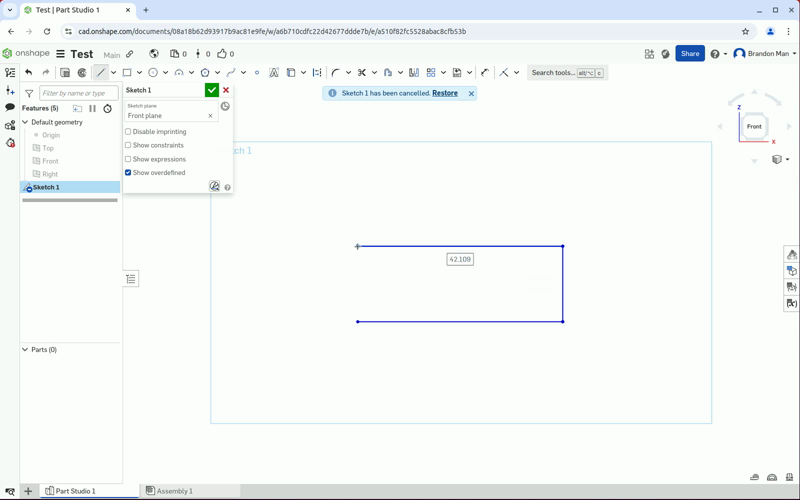
key_down(shift)
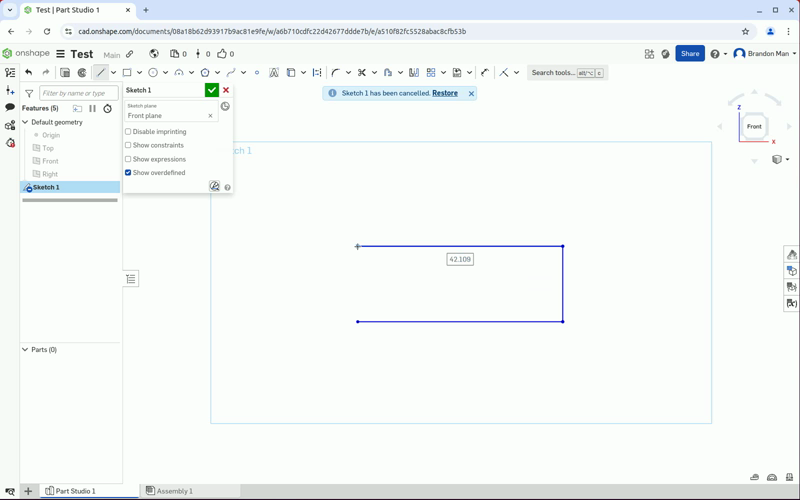
mouse_move(357, 321)
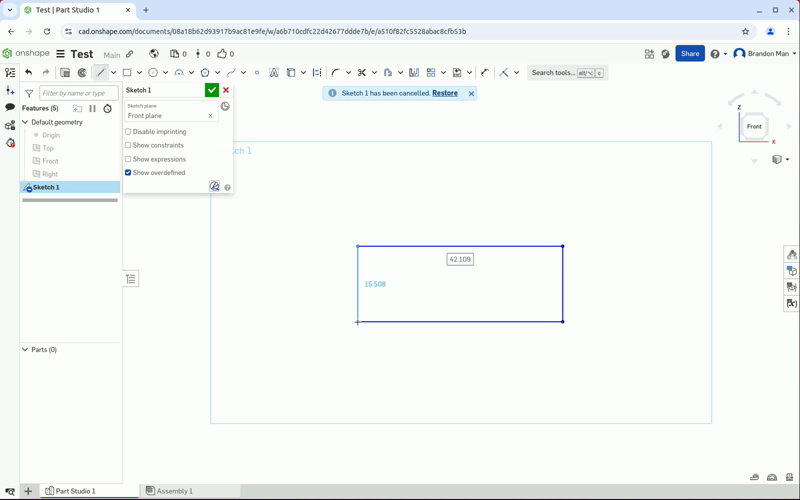
key_up(shift)
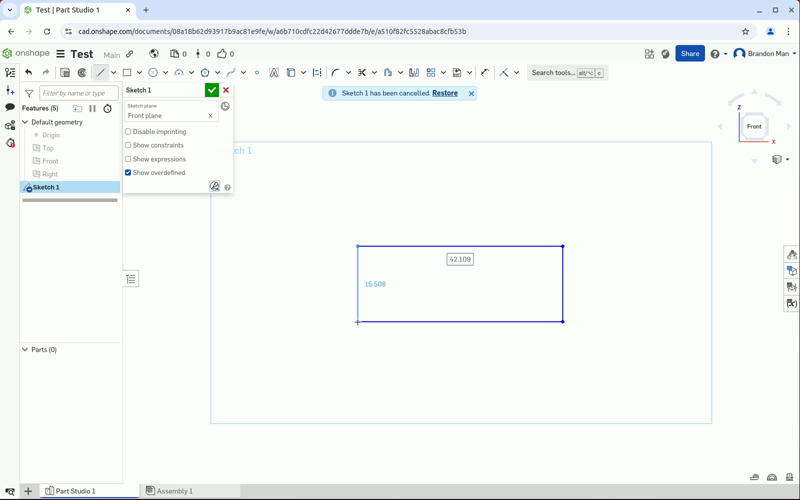
click(357, 321)
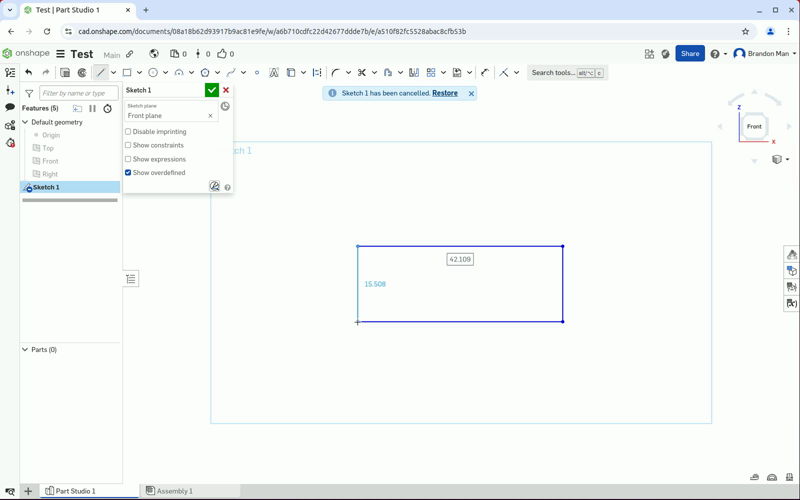
key(esc)
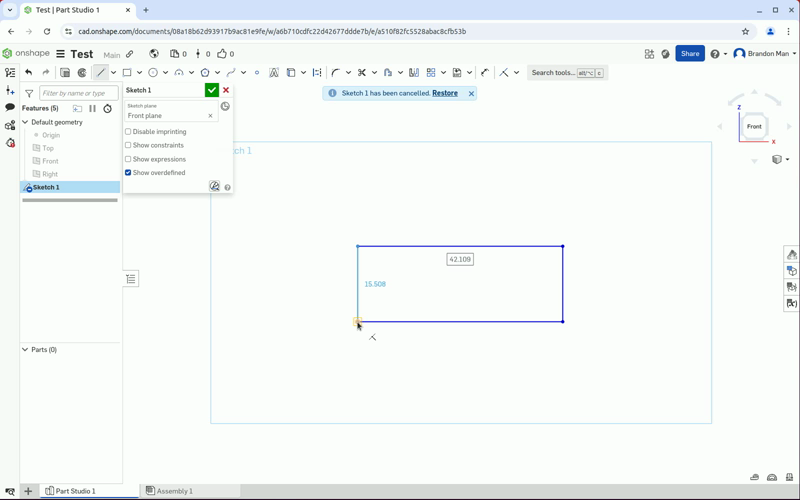
mouse_move(514, 296)
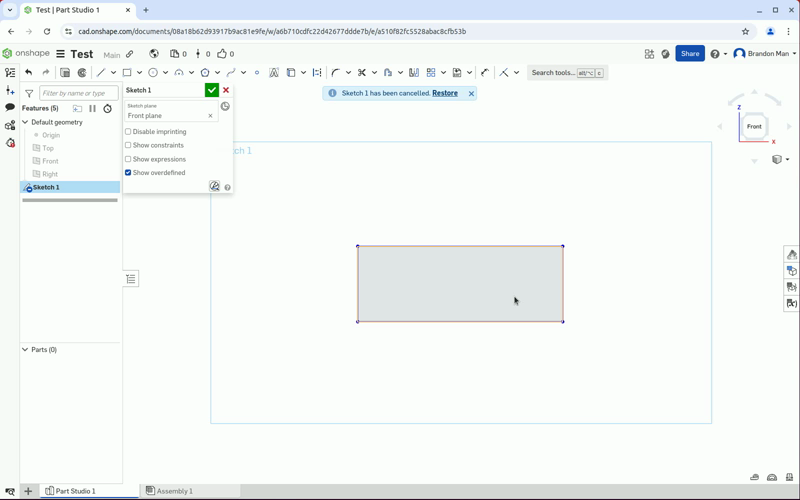
click(514, 296)
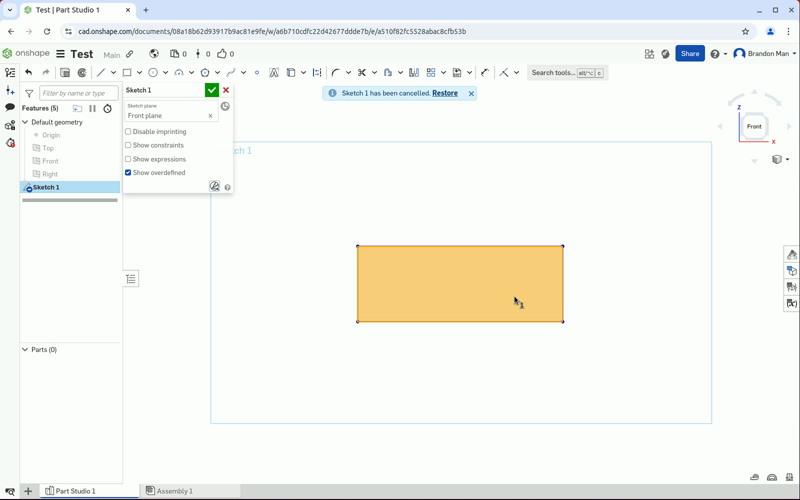
mouse_move(73, 352)
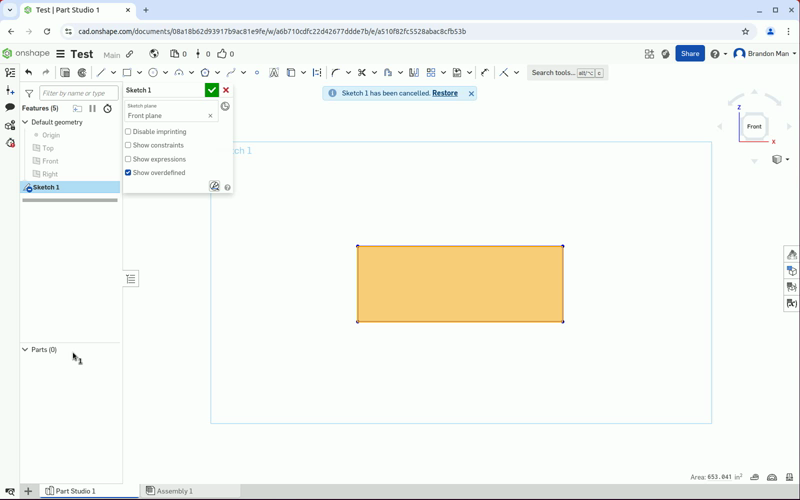
key(shift+y)
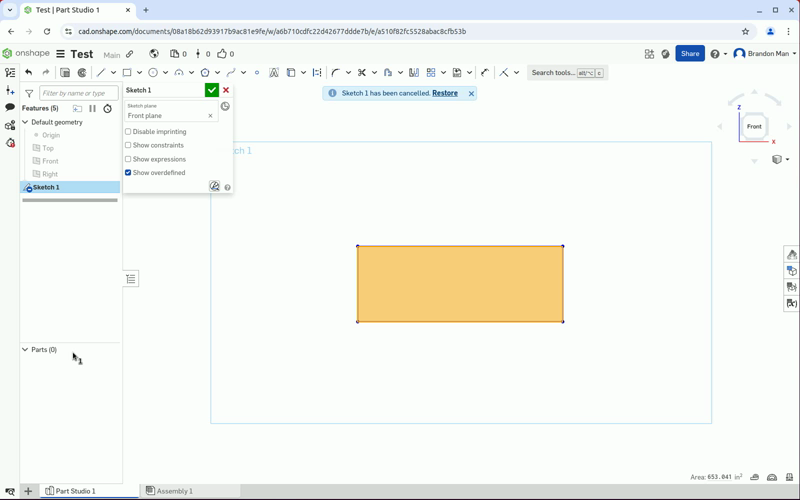
key(shift+e)
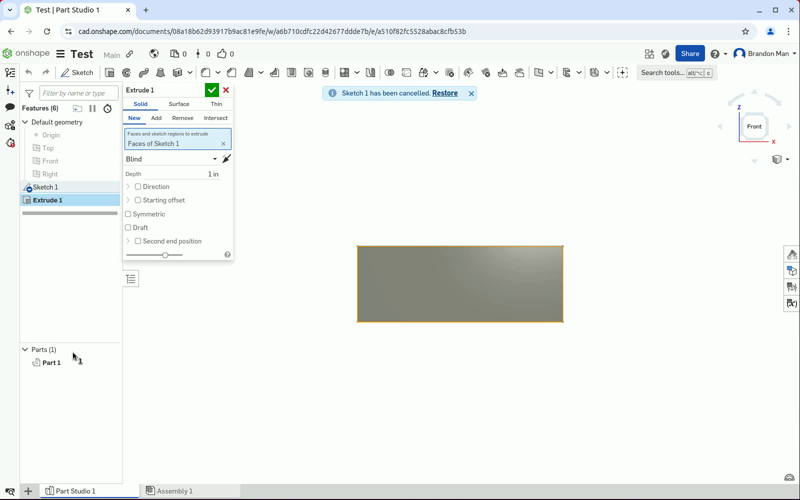
mouse_move(143, 106)
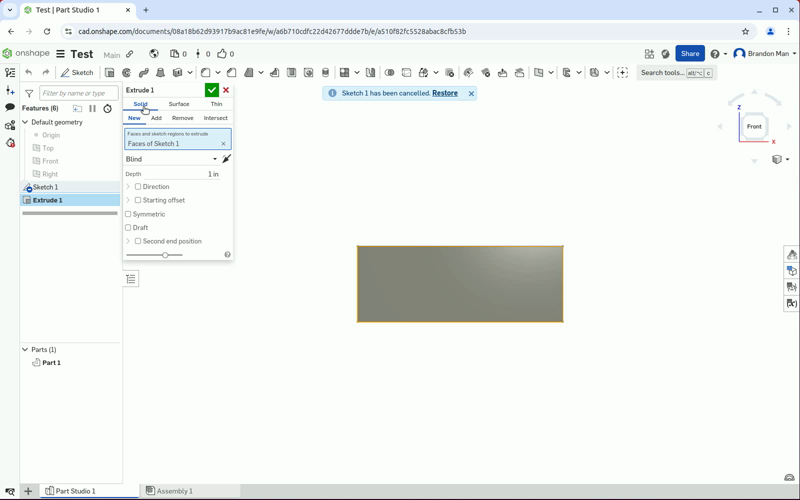
click(143, 106)
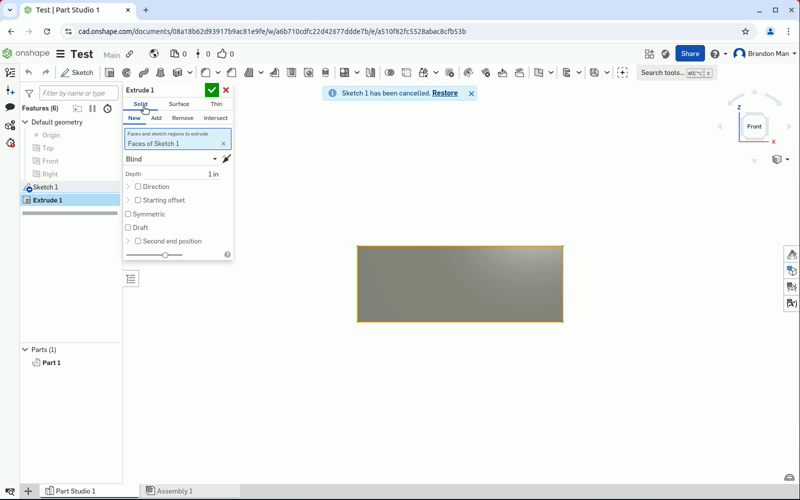
mouse_move(137, 120)
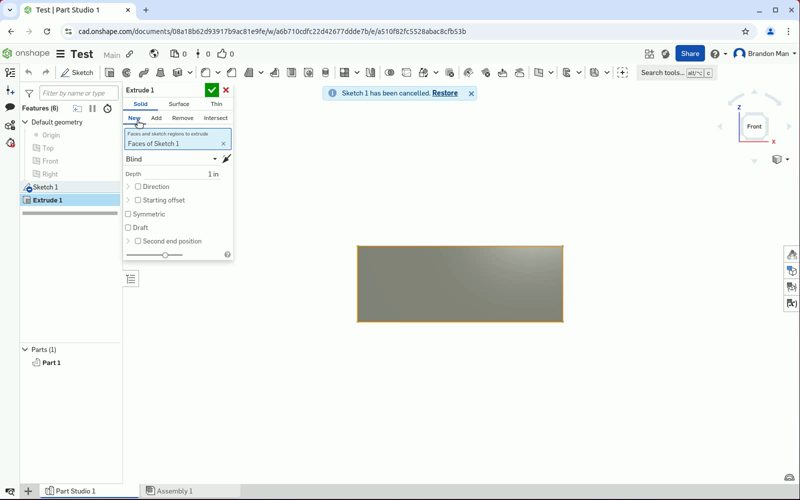
click(137, 120)
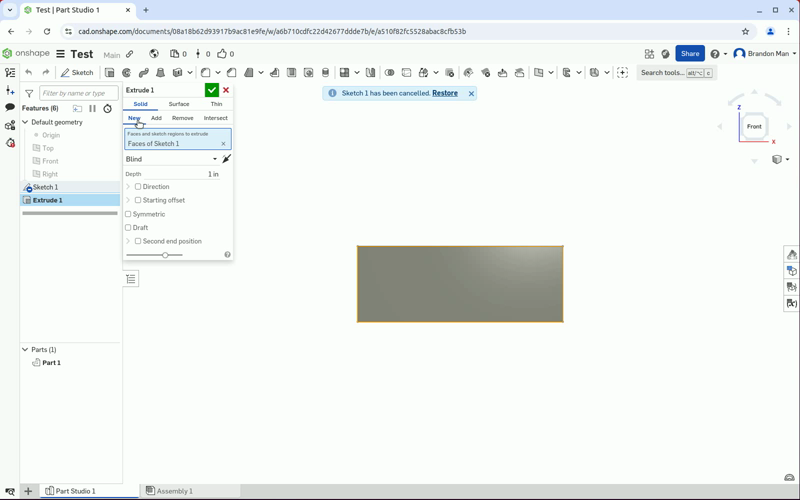
key(tab, 4)
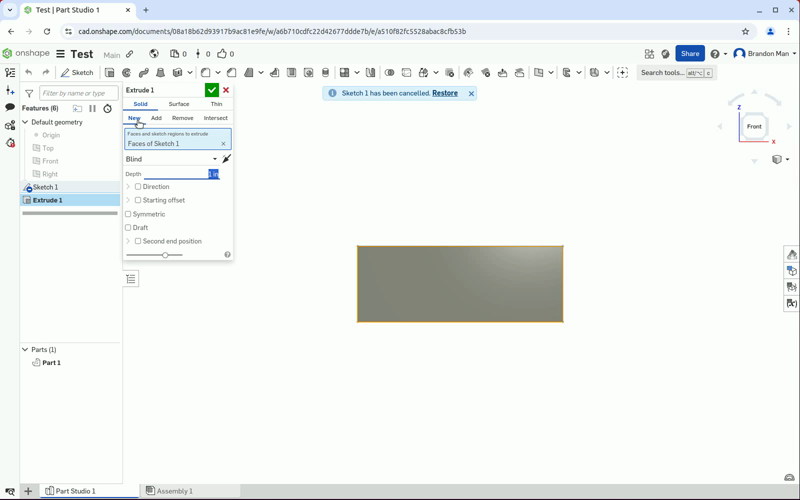
text(0.963)
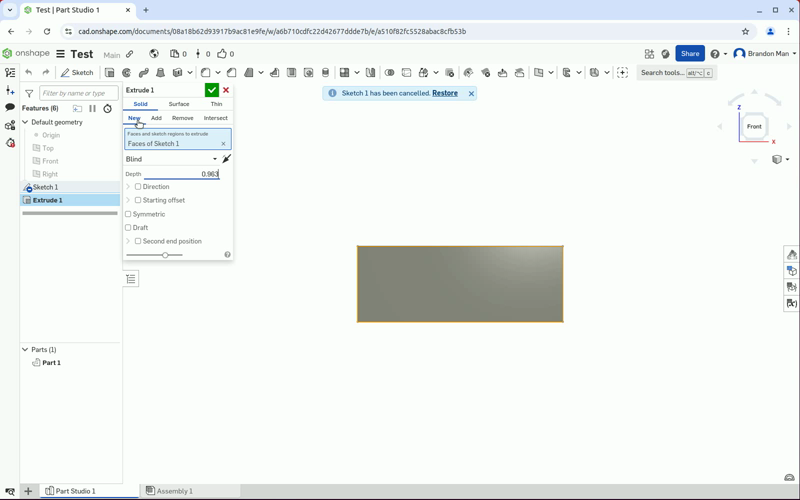
key(enter)
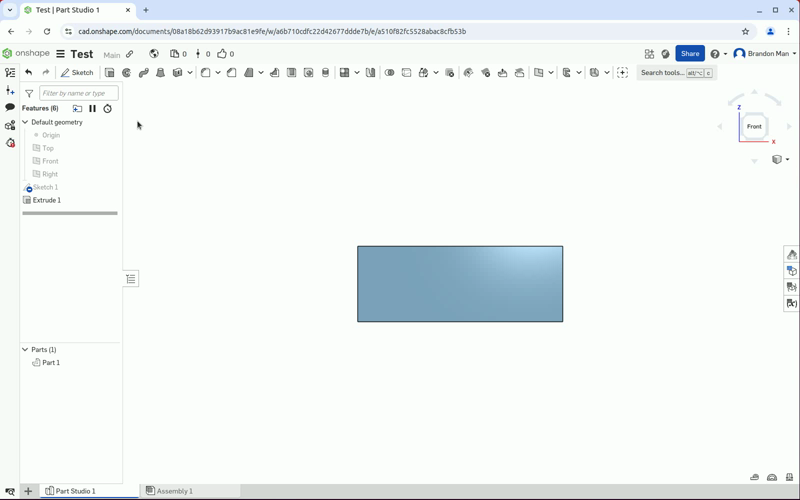
key(shift+h)
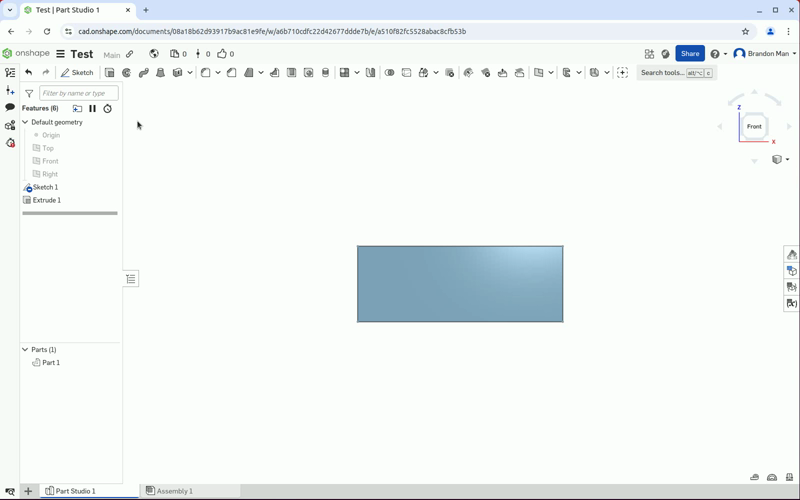
key(shift+h)
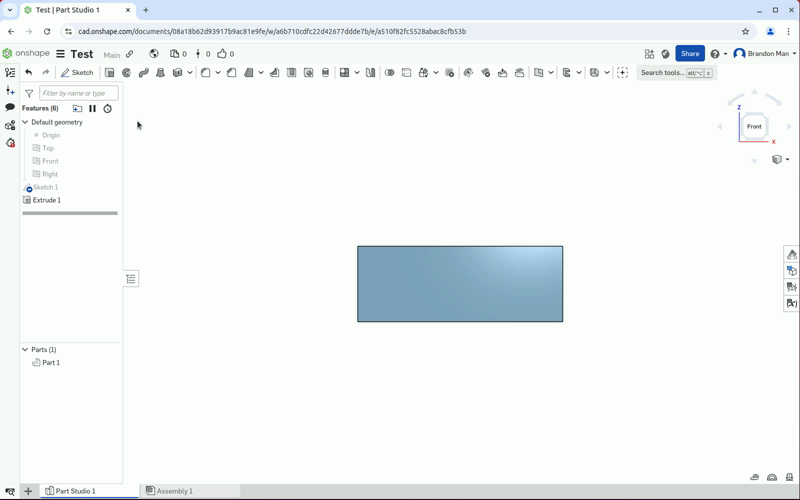
mouse_move(73, 189)
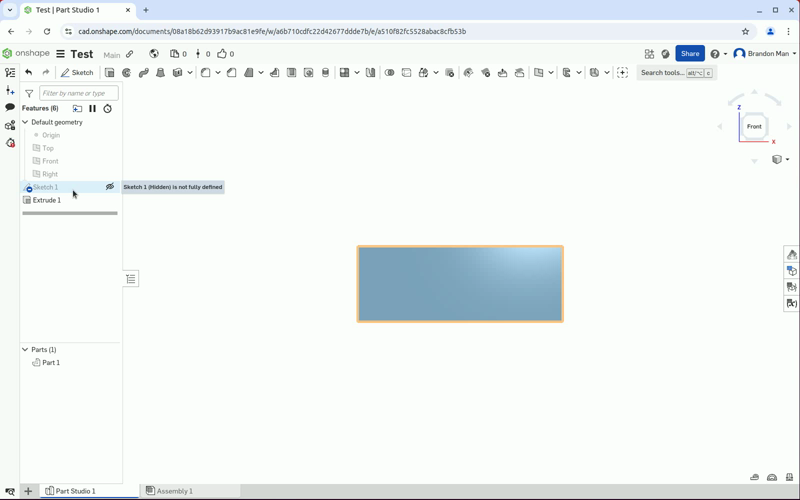
click(73, 189)
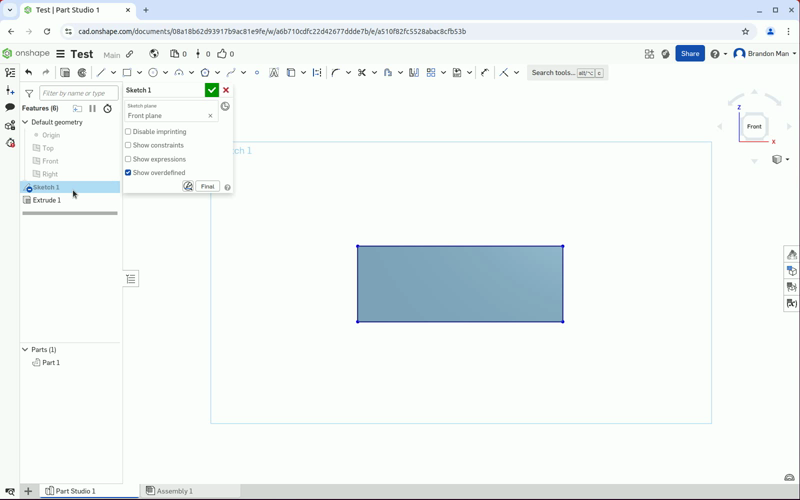
mouse_move(229, 92)
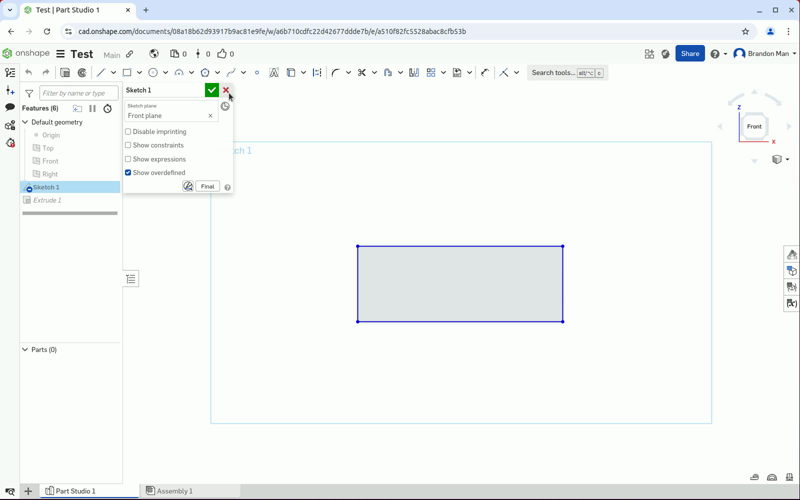
click(229, 92)
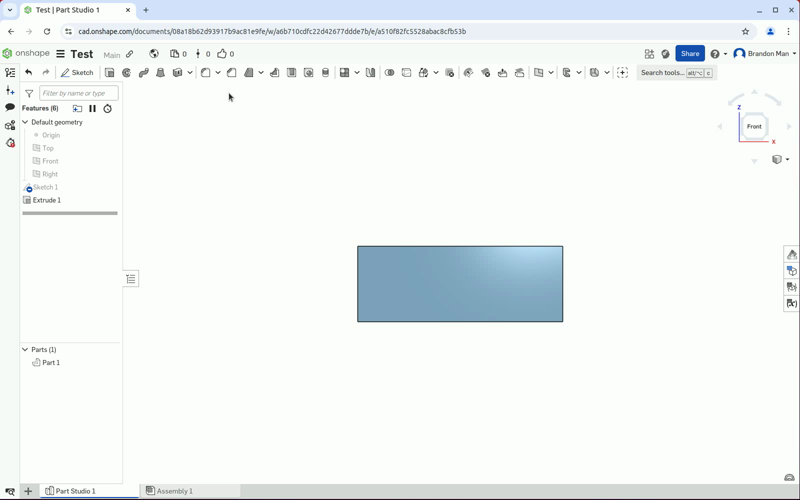
mouse_move(73, 352)
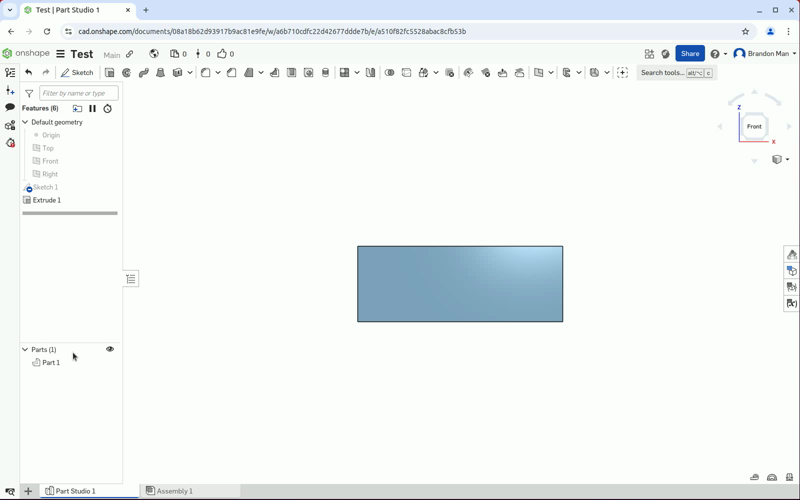
key(y)
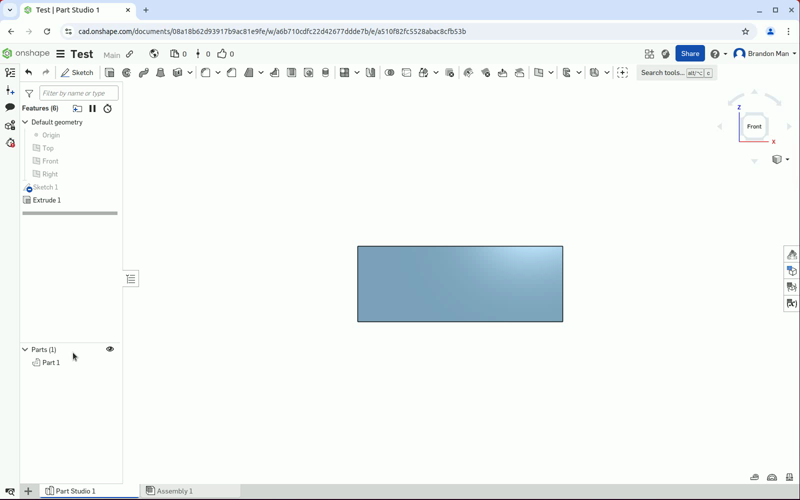
key(shift+p)
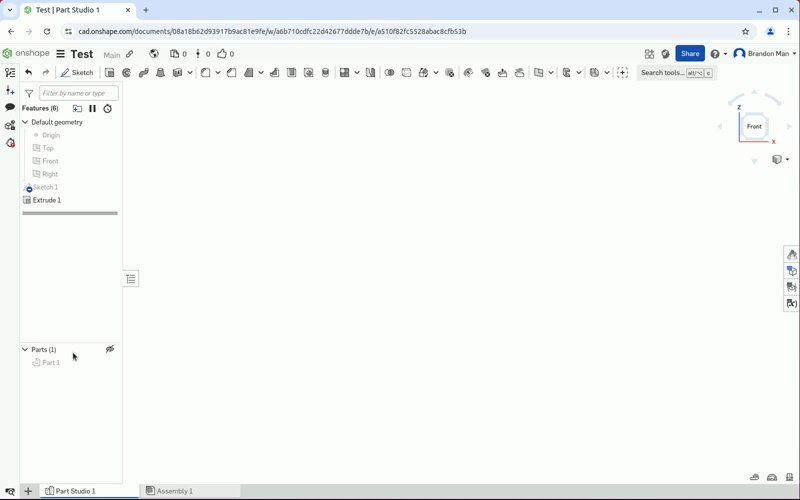
key(space)
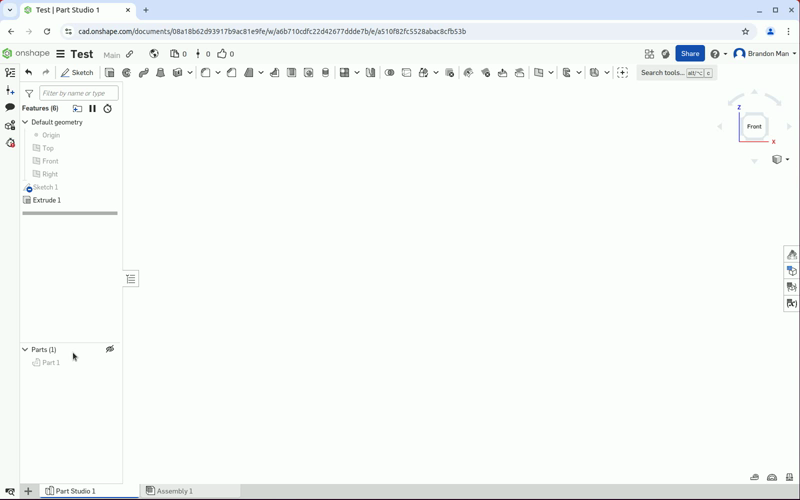
key_down(shift)
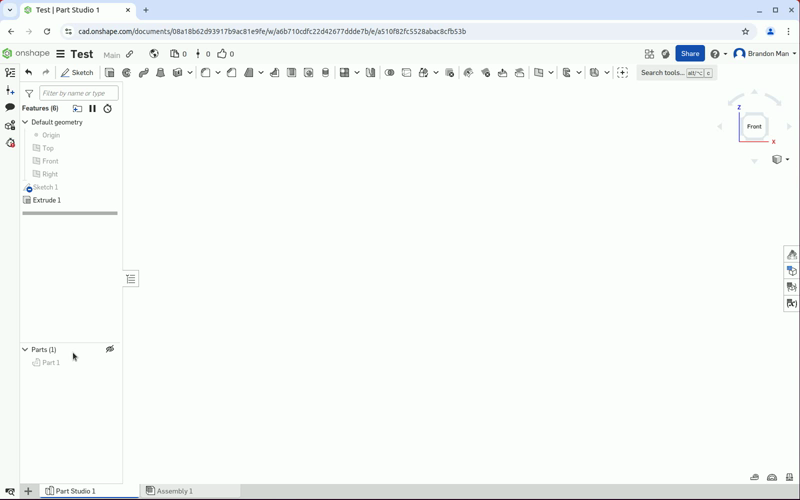
key(down)
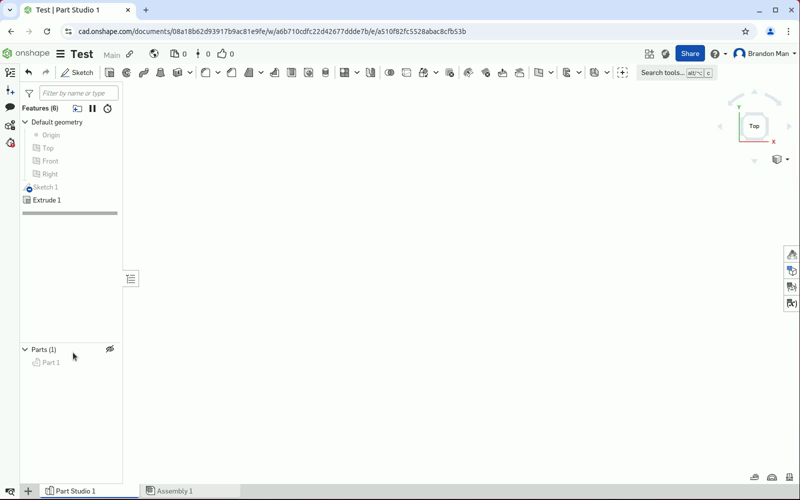
key_up(shift)
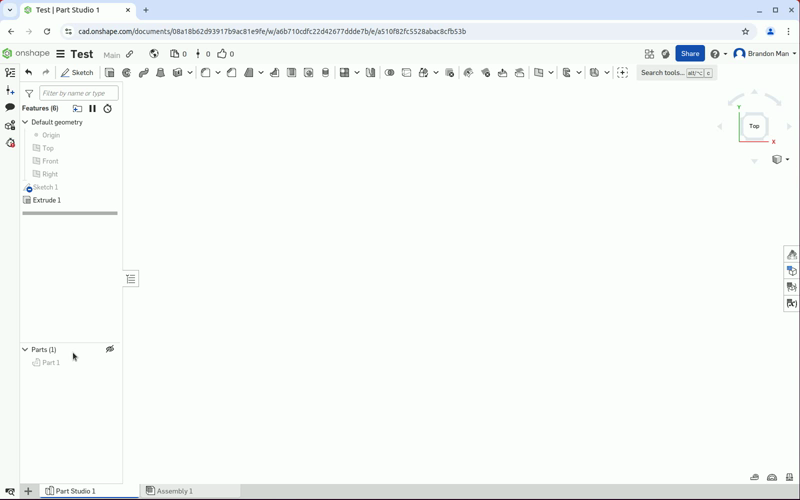
mouse_move(73, 352)
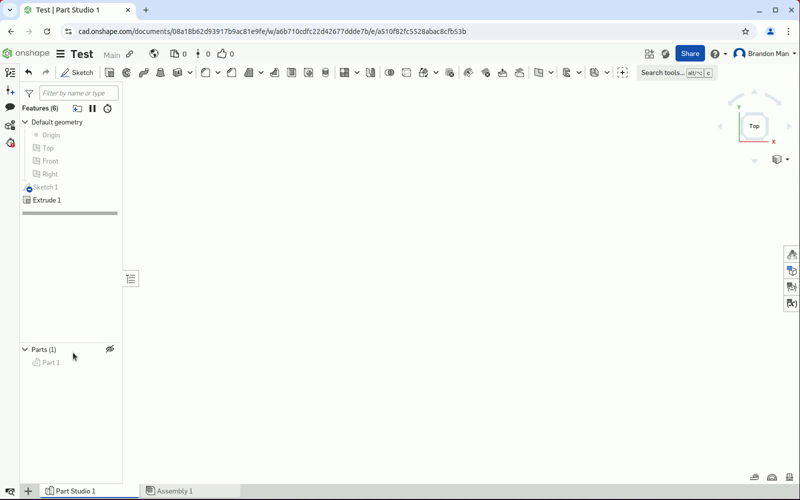
key(shift+y)
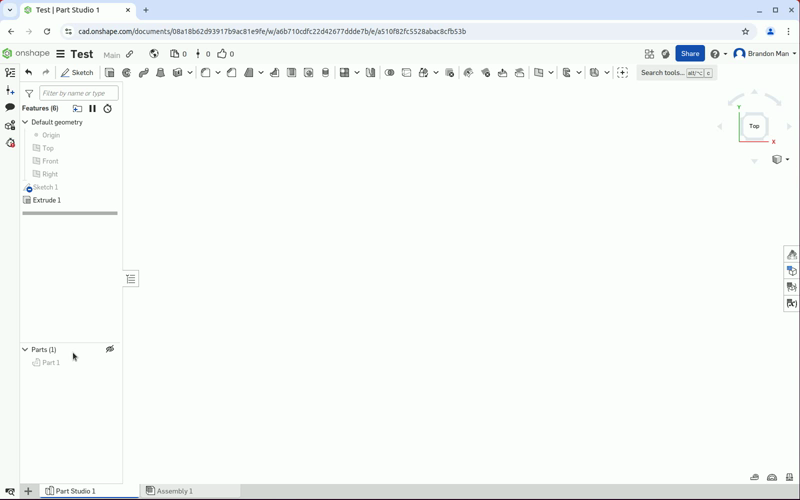
key(shift+s)
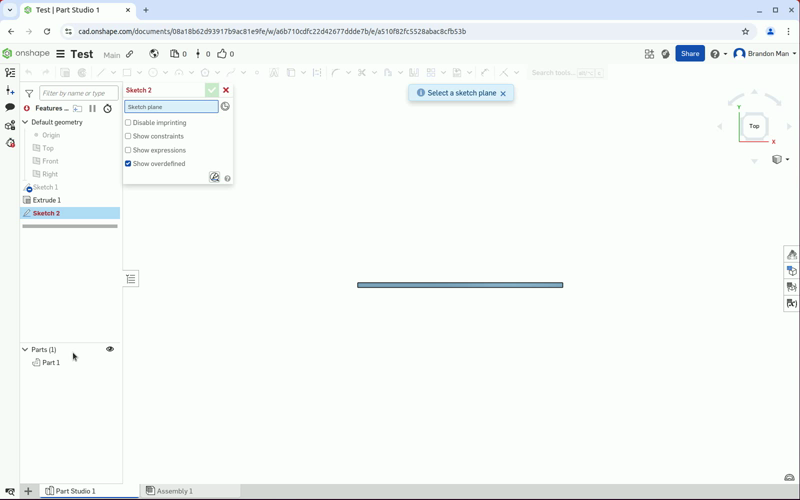
mouse_move(73, 150)
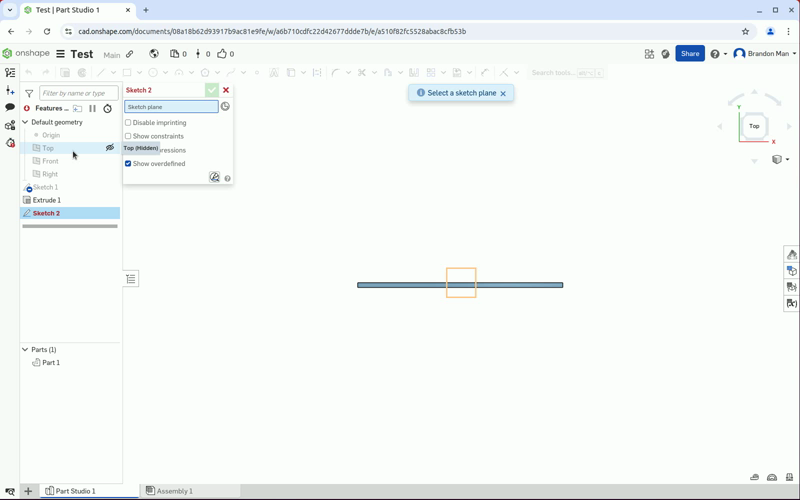
click(73, 150)
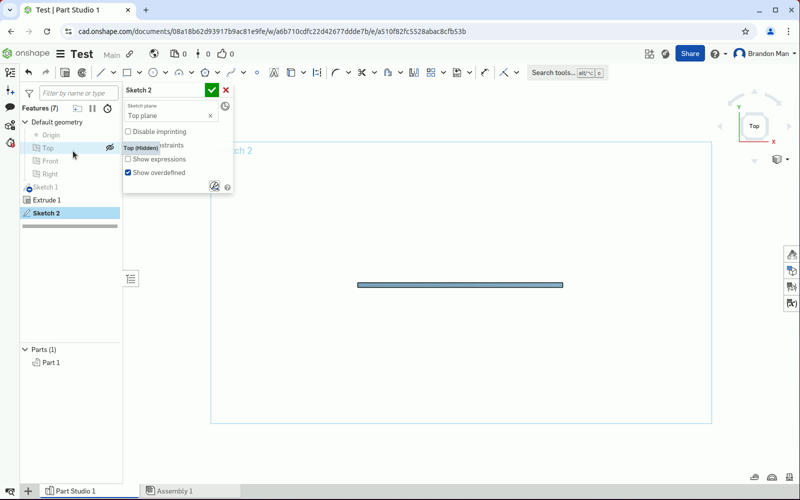
mouse_move(73, 352)
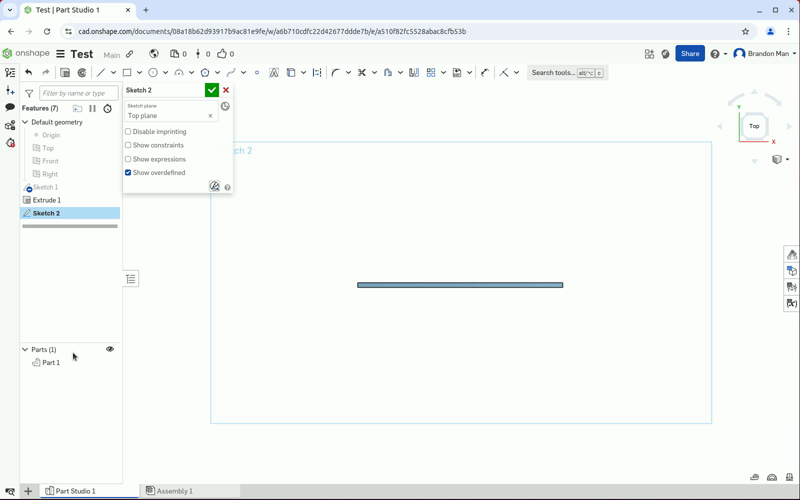
key(y)
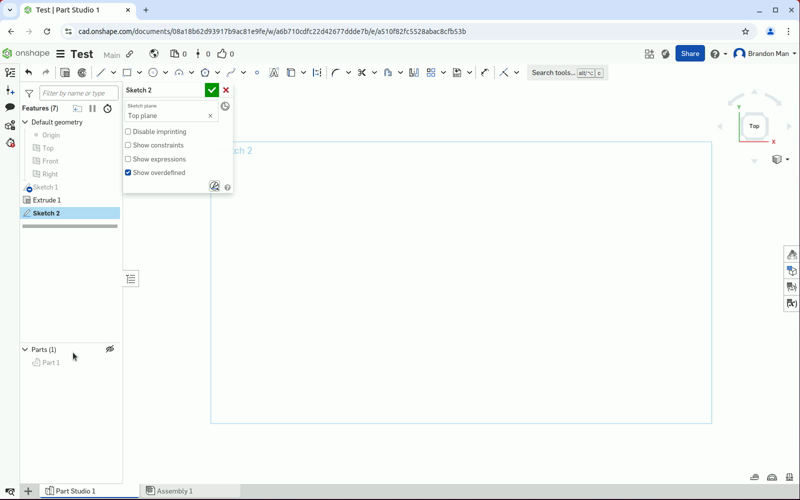
key(l)
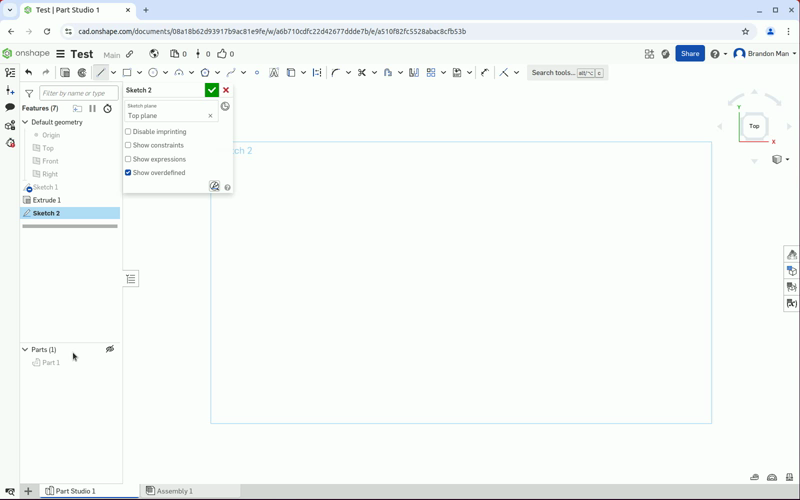
key_down(shift)
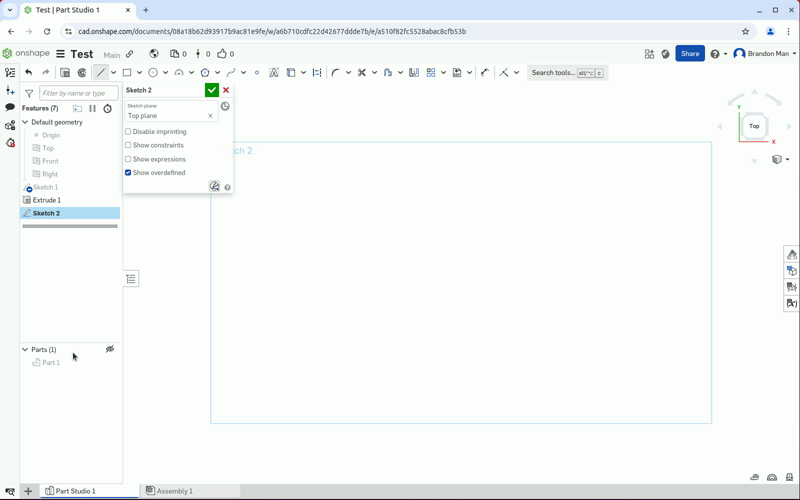
mouse_move(348, 342)
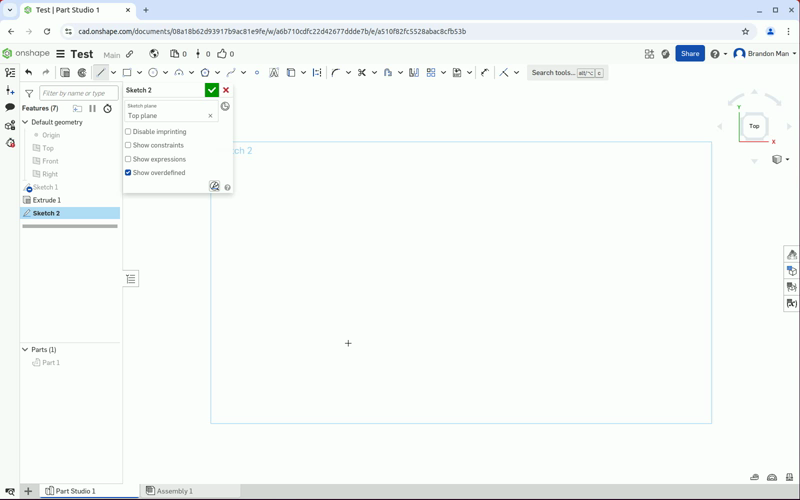
click(348, 342)
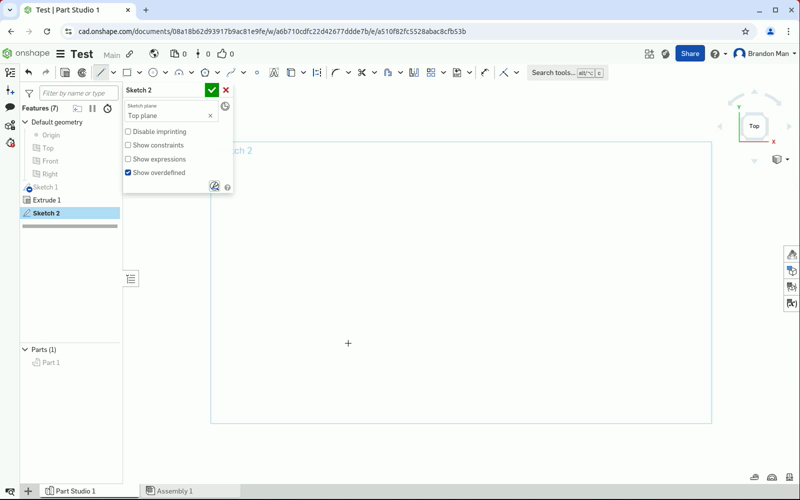
key_up(shift)
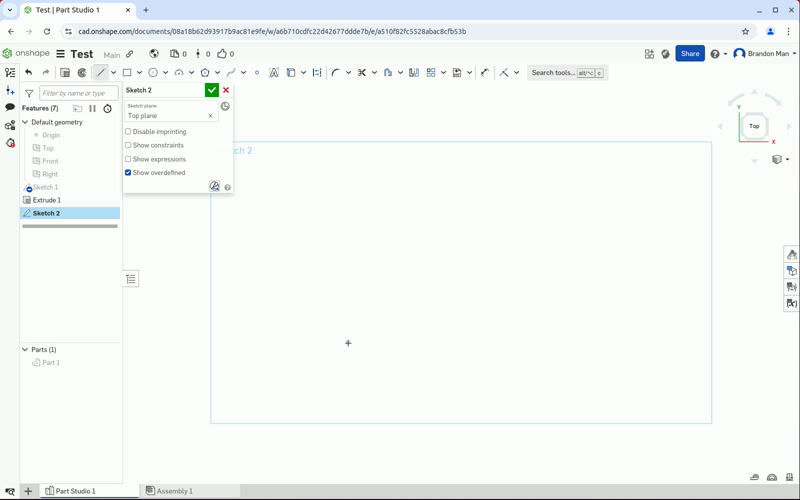
key_down(shift)
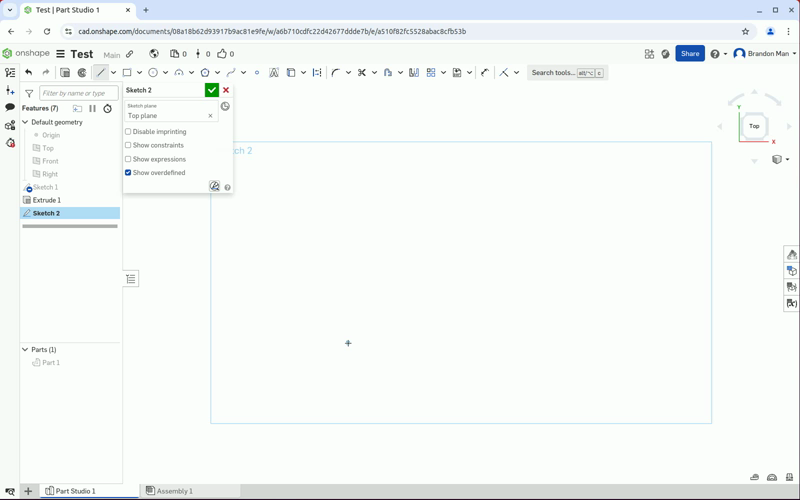
mouse_move(572, 342)
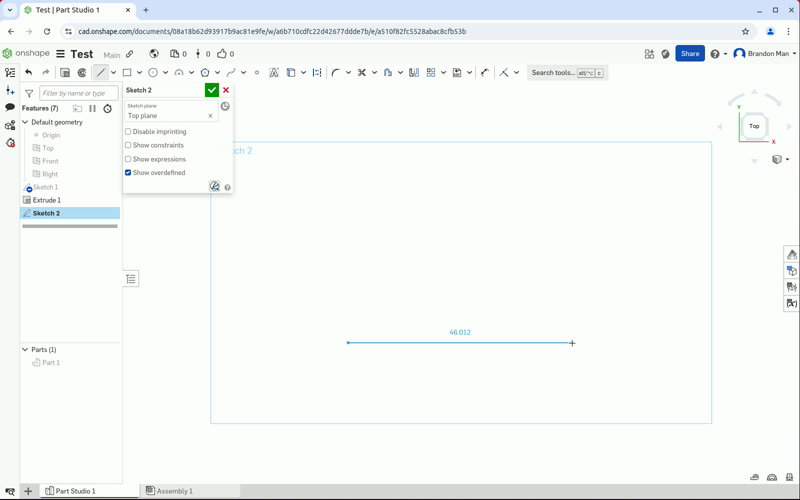
click(572, 342)
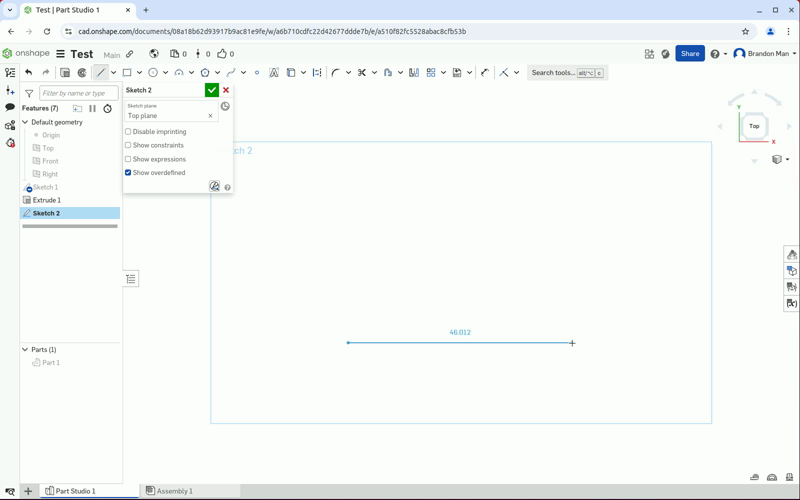
key_up(shift)
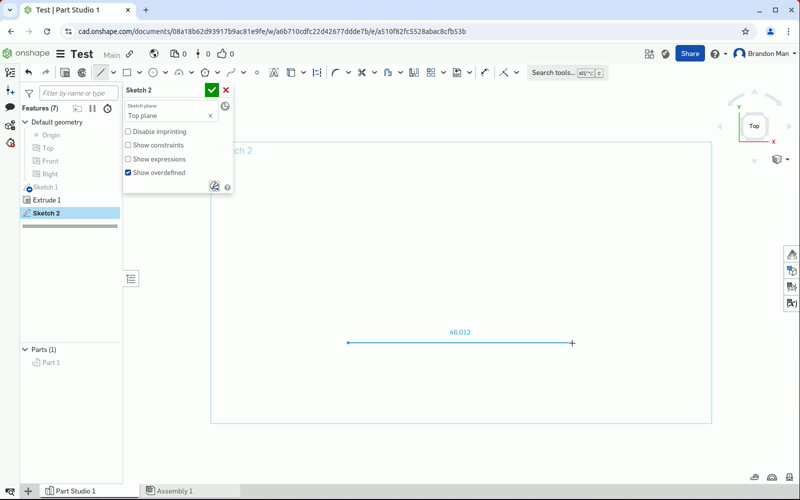
key_down(shift)
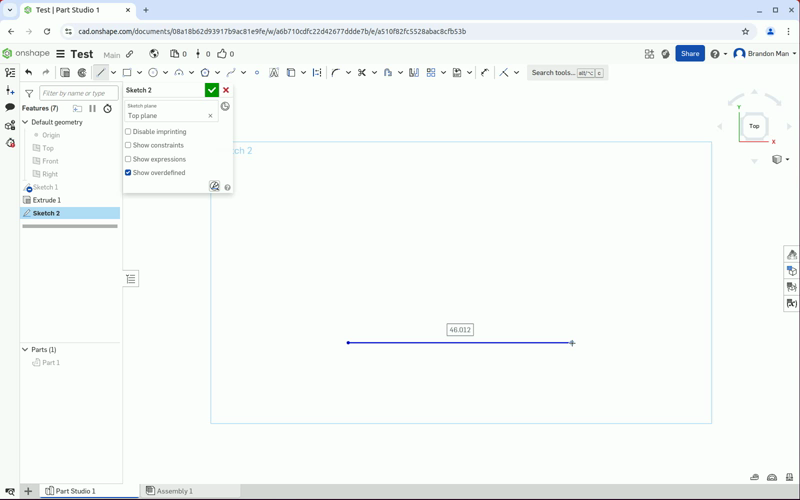
mouse_move(572, 224)
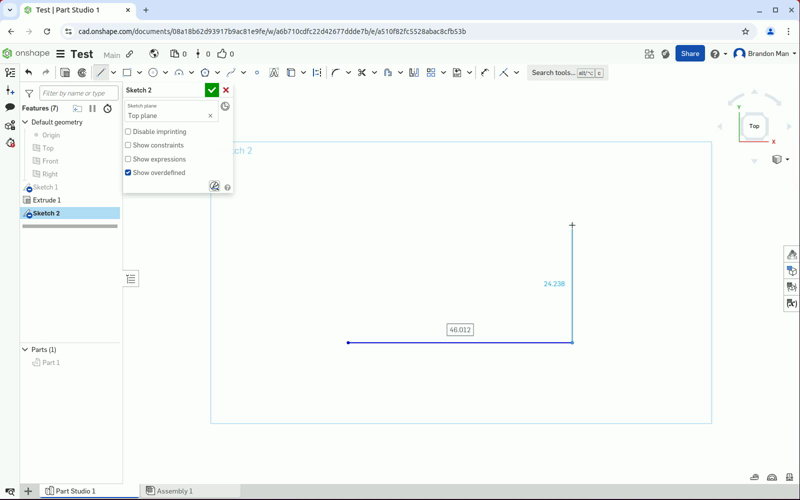
click(572, 224)
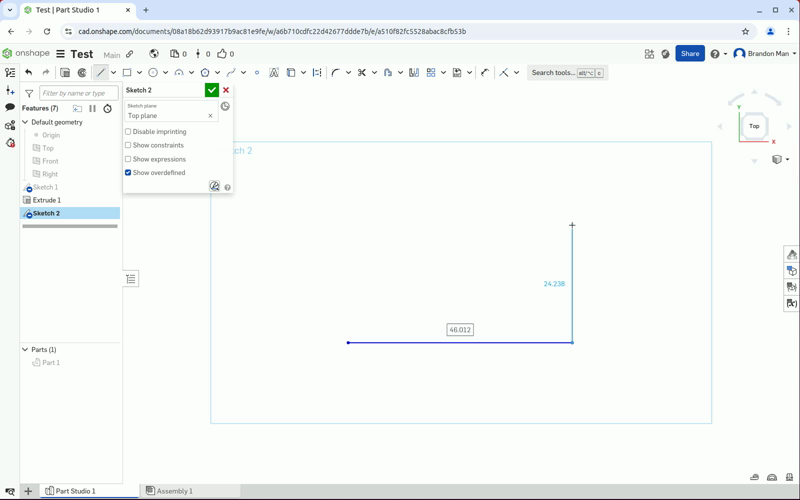
key_up(shift)
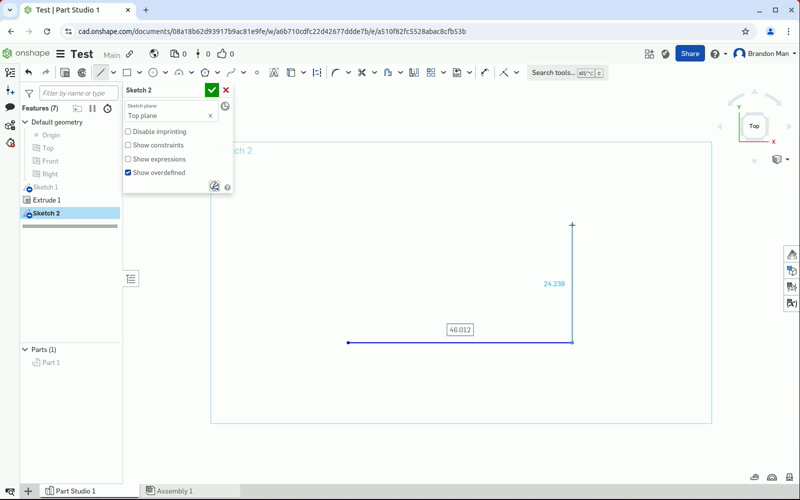
key_down(shift)
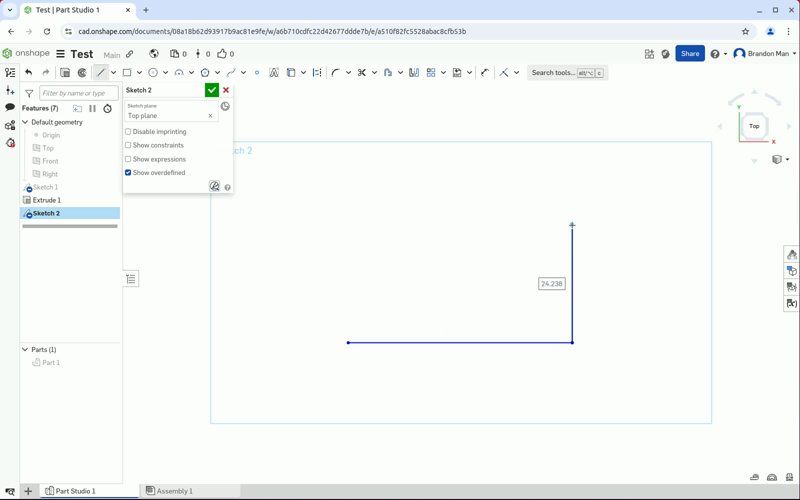
mouse_move(348, 224)
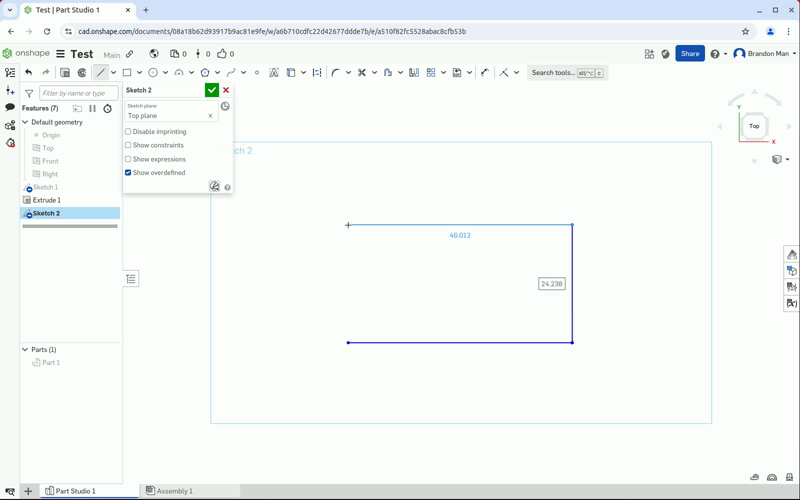
click(348, 224)
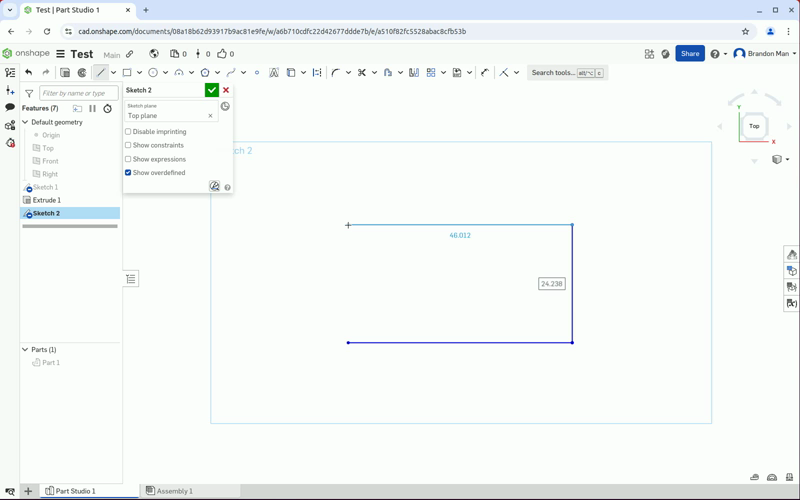
key_up(shift)
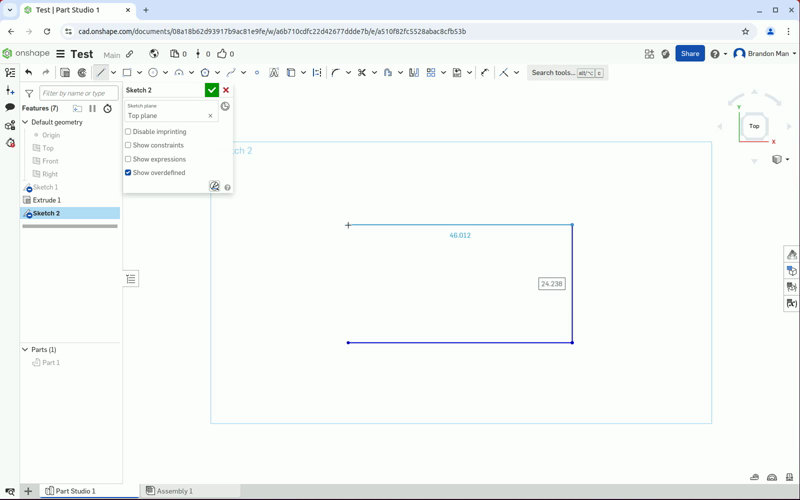
key_down(shift)
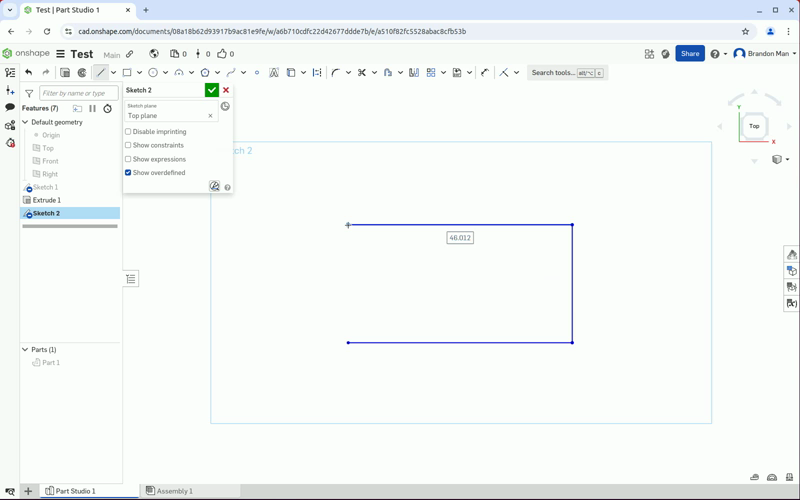
mouse_move(348, 342)
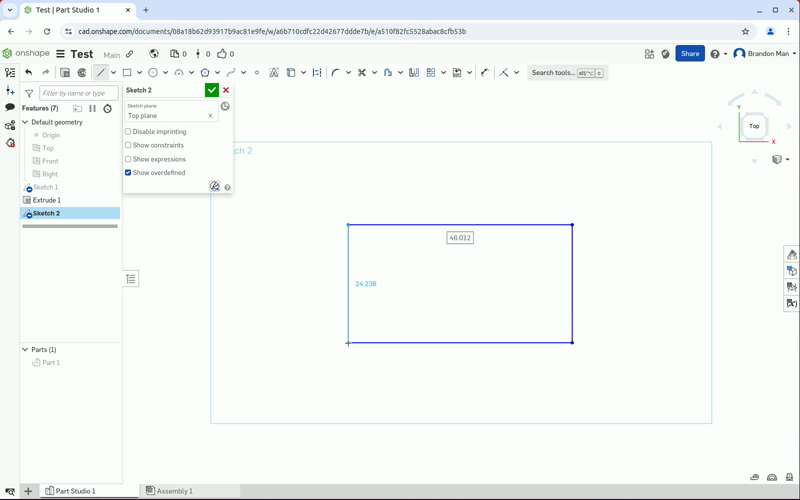
key_up(shift)
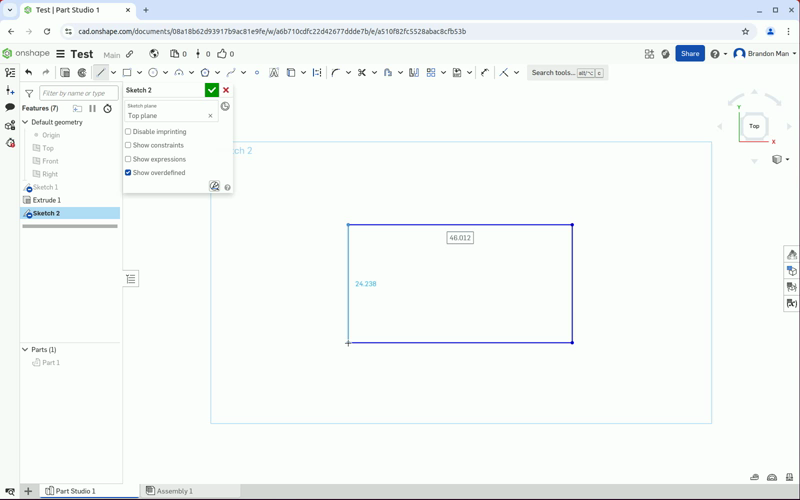
click(348, 342)
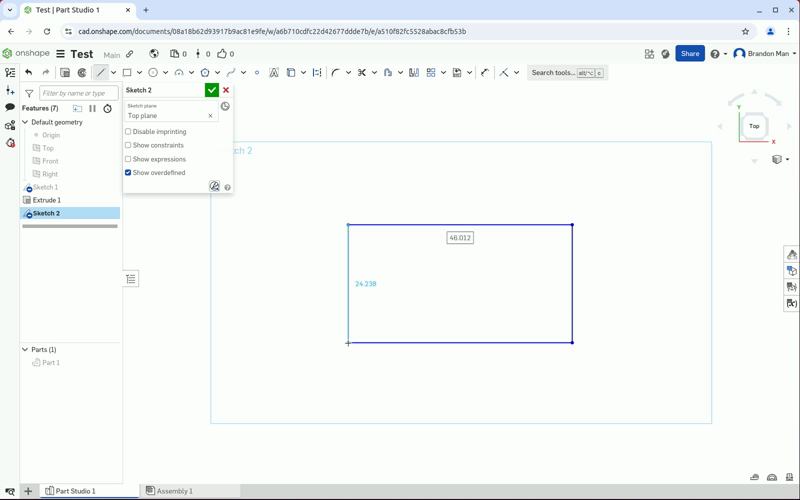
key(esc)
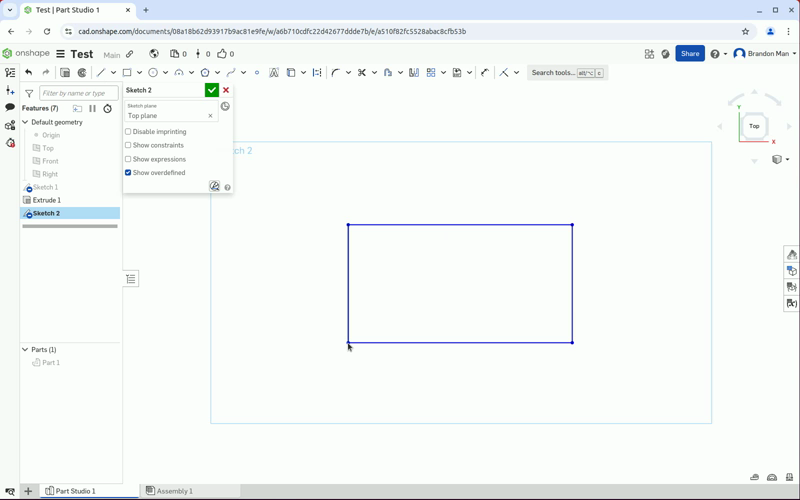
mouse_move(441, 314)
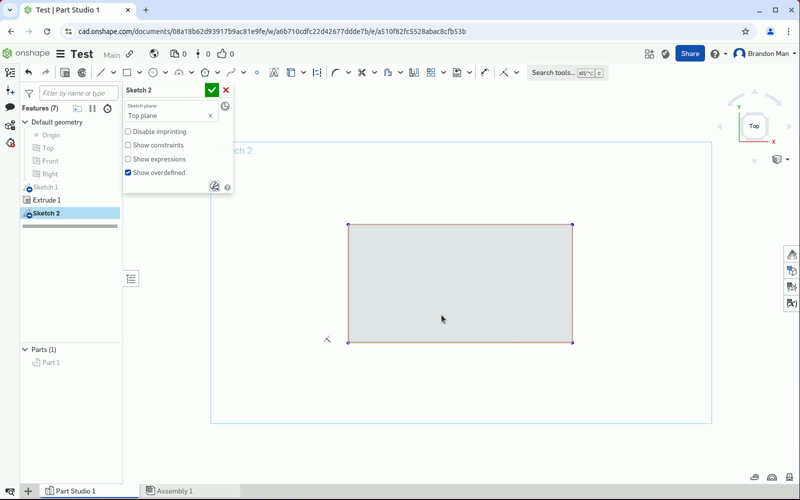
click(441, 314)
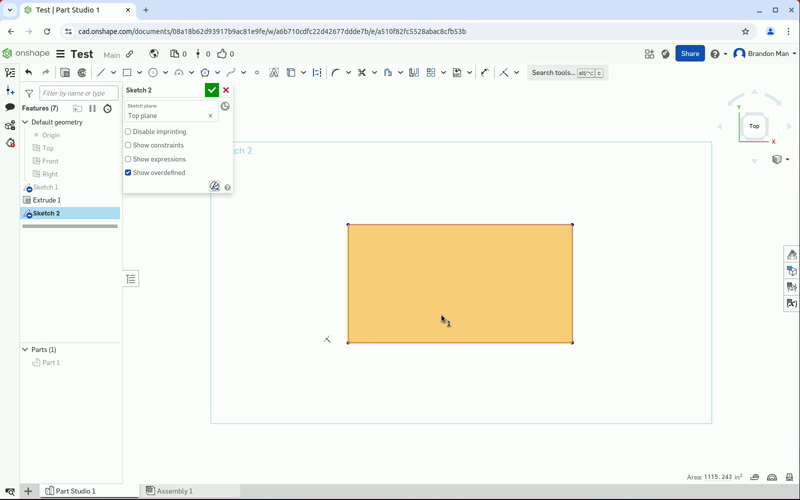
mouse_move(73, 352)
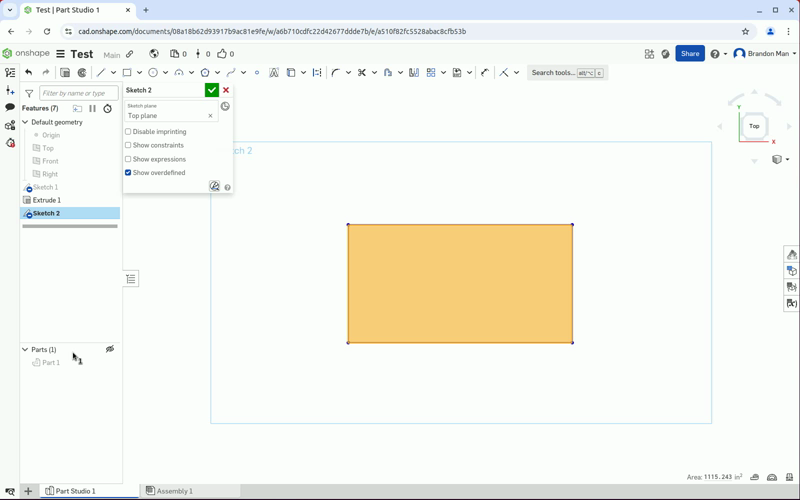
key(shift+y)
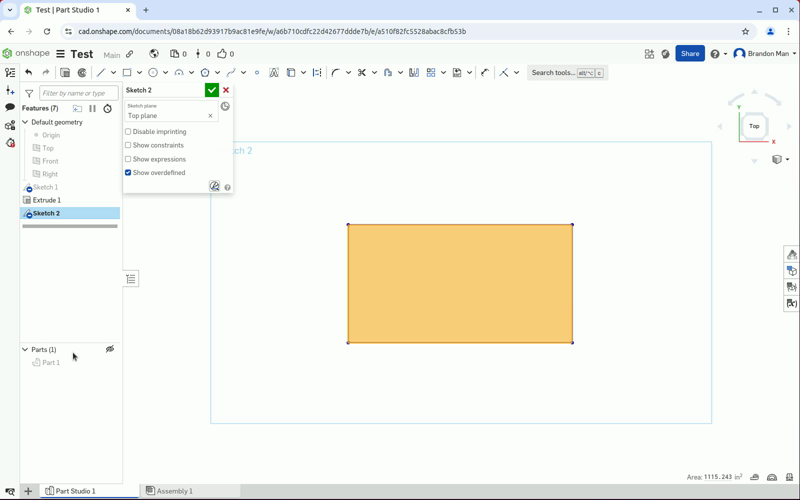
key(shift+e)
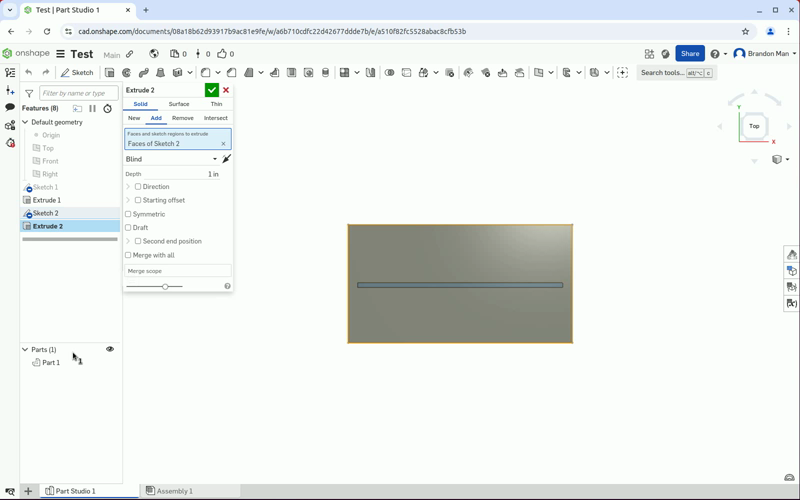
mouse_move(143, 106)
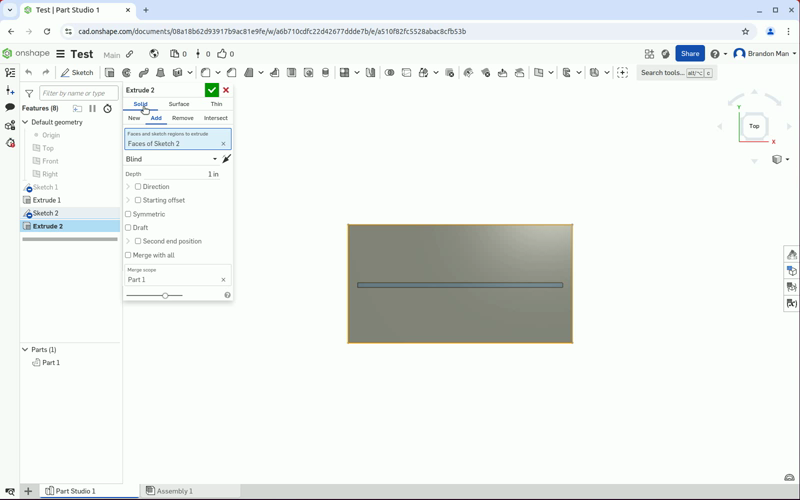
click(143, 106)
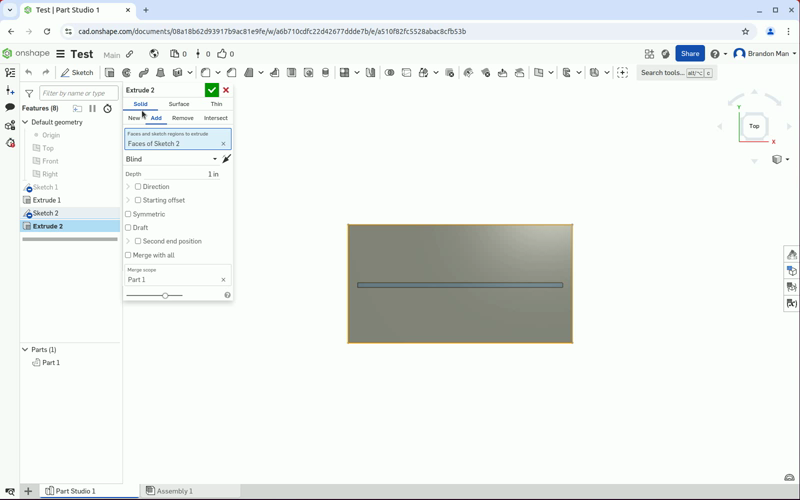
mouse_move(137, 120)
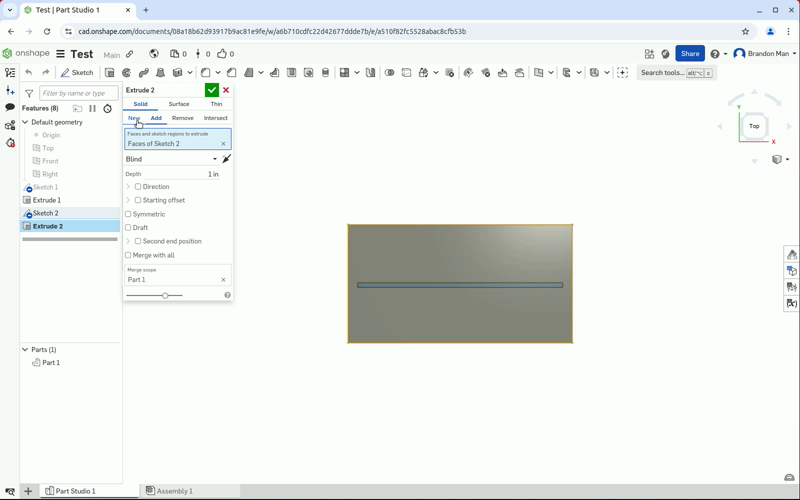
click(137, 120)
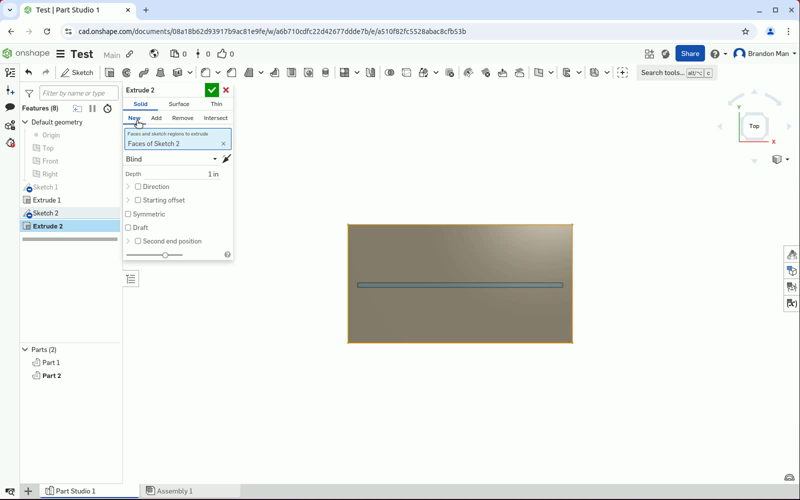
key(tab, 4)
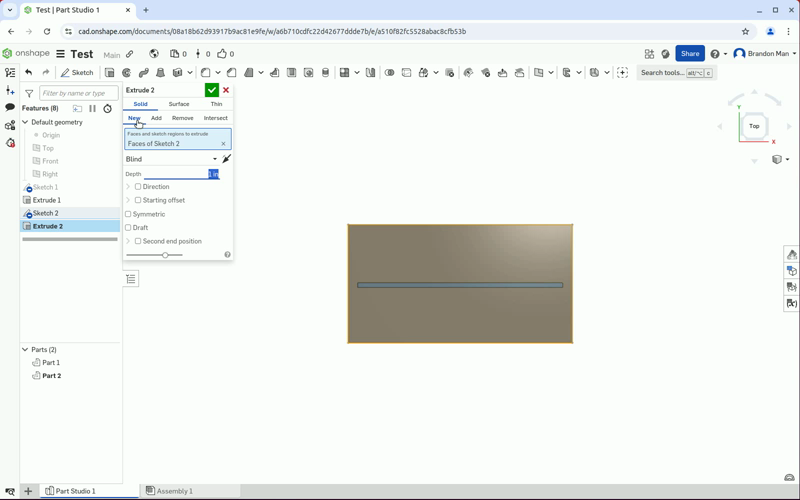
text(0.963)
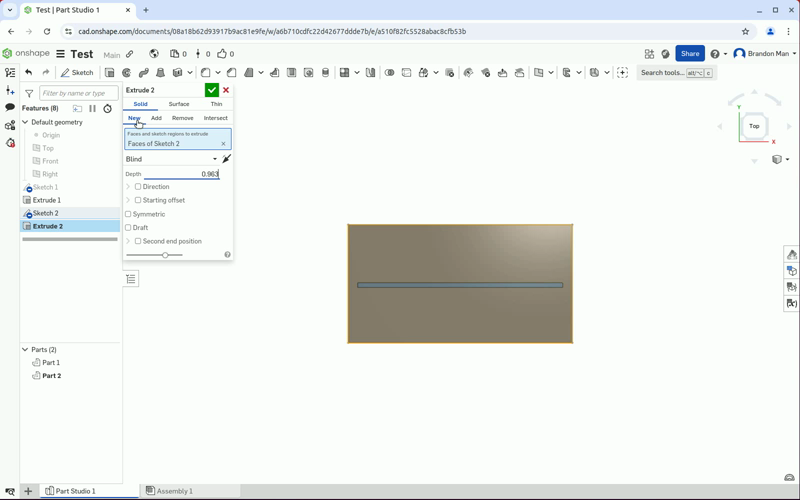
key(enter)
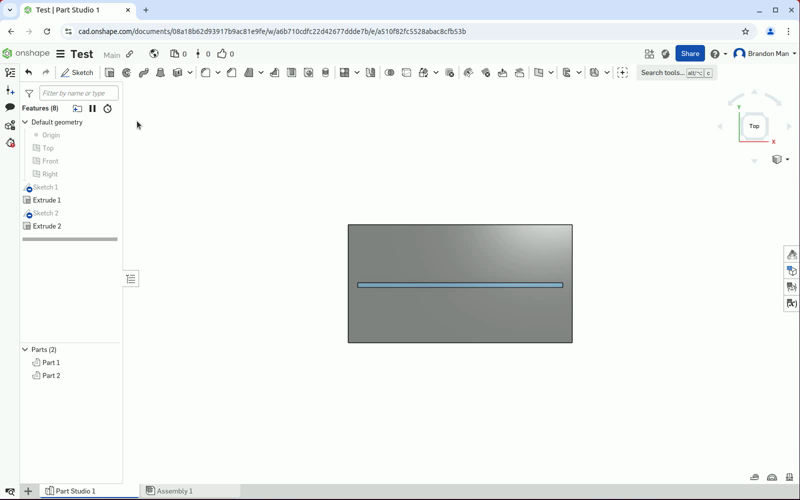
key(shift+h)
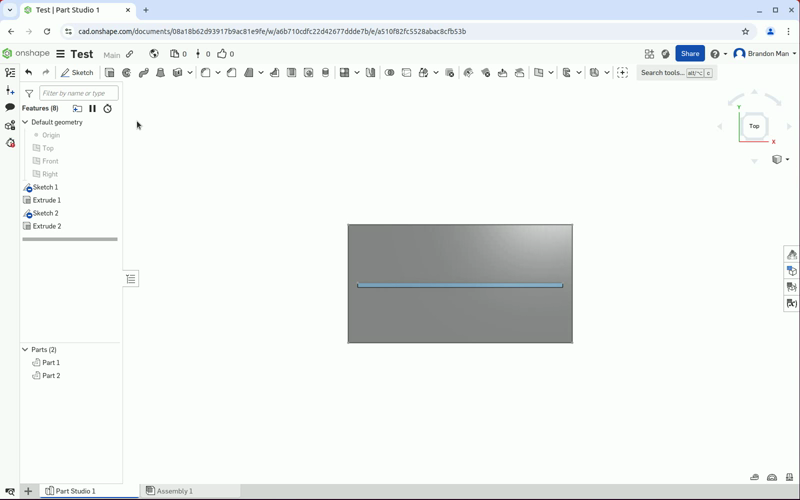
key(shift+h)
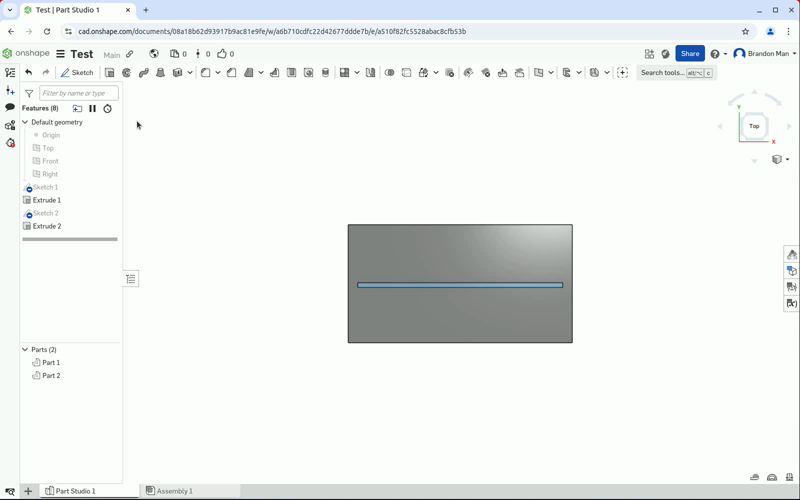
mouse_move(73, 189)
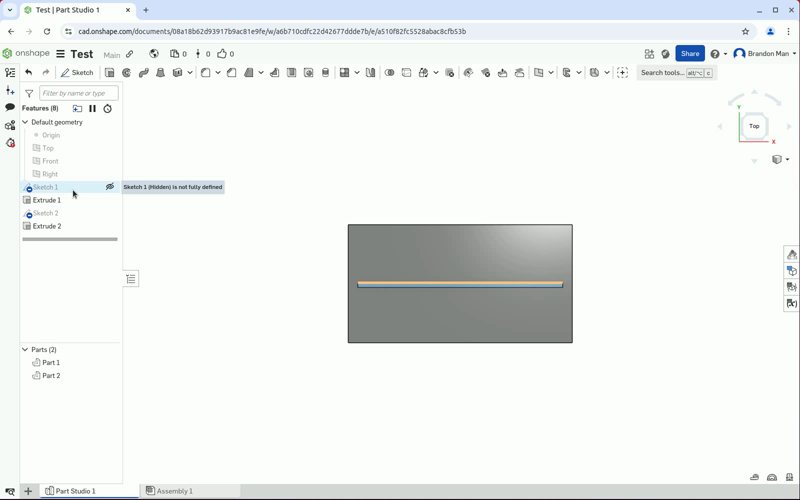
click(73, 189)
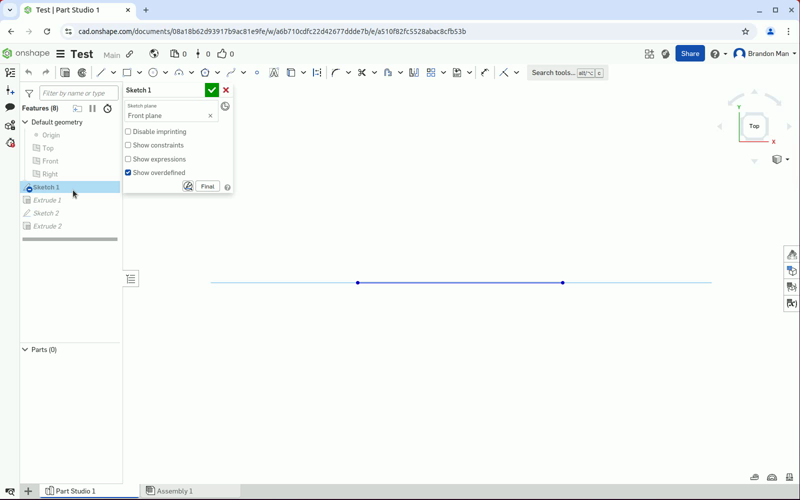
mouse_move(229, 92)
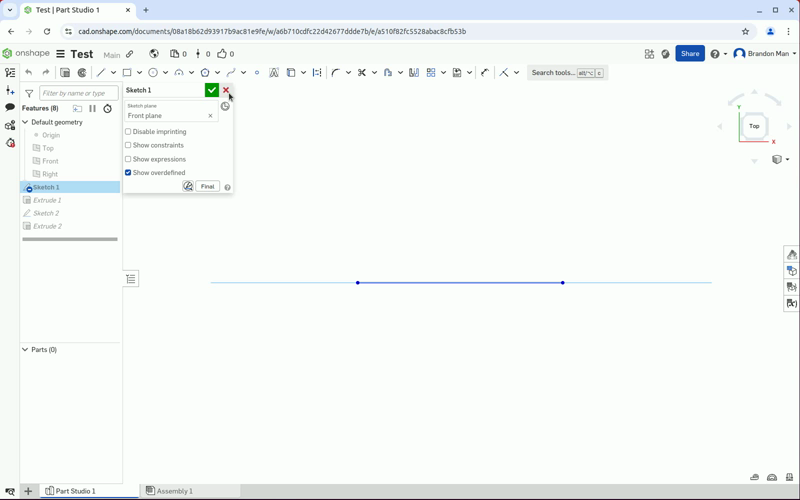
click(229, 92)
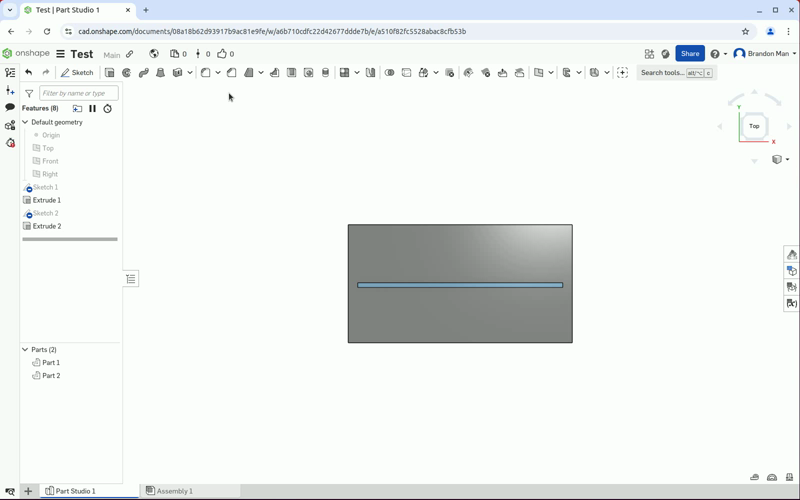
mouse_move(73, 352)
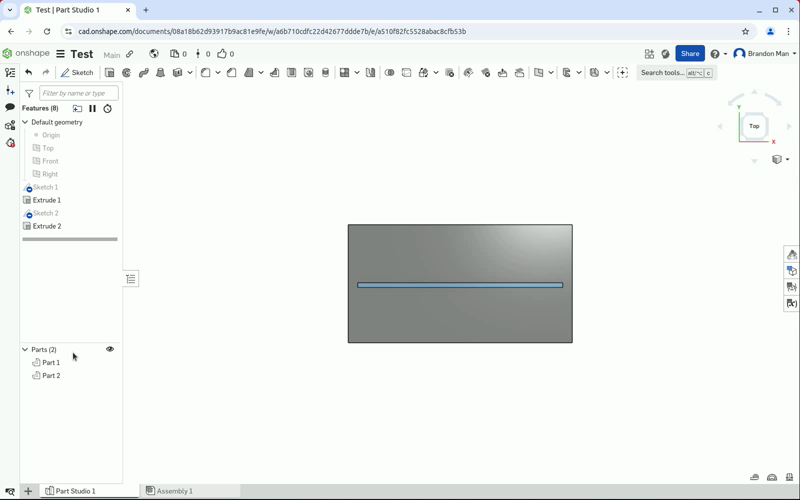
key(y)
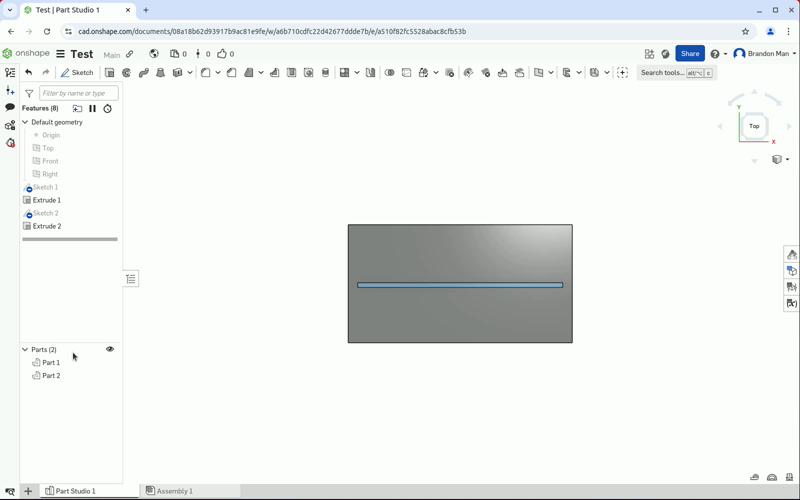
key(shift+p)
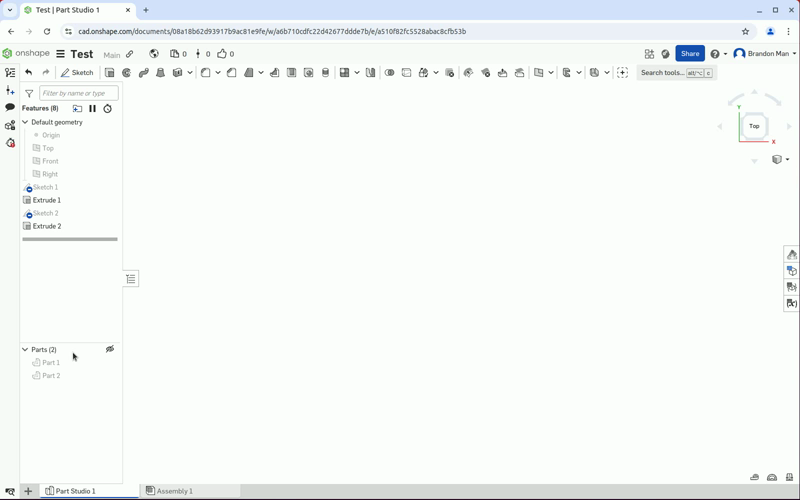
key(space)
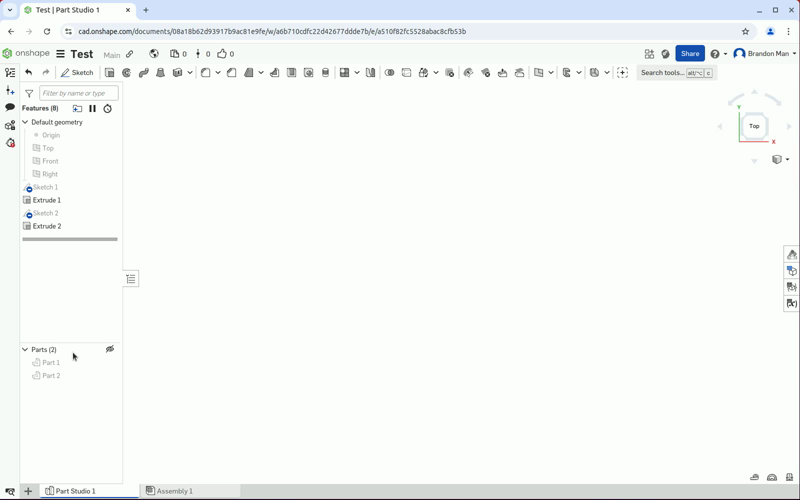
key_down(shift)
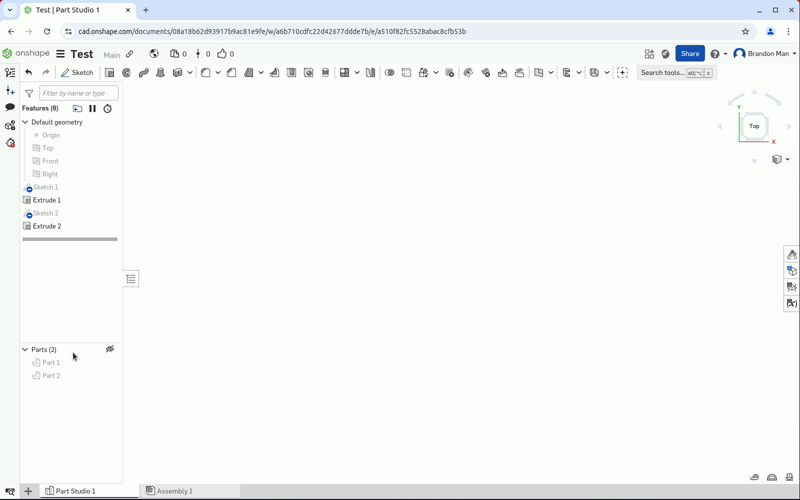
key(up)
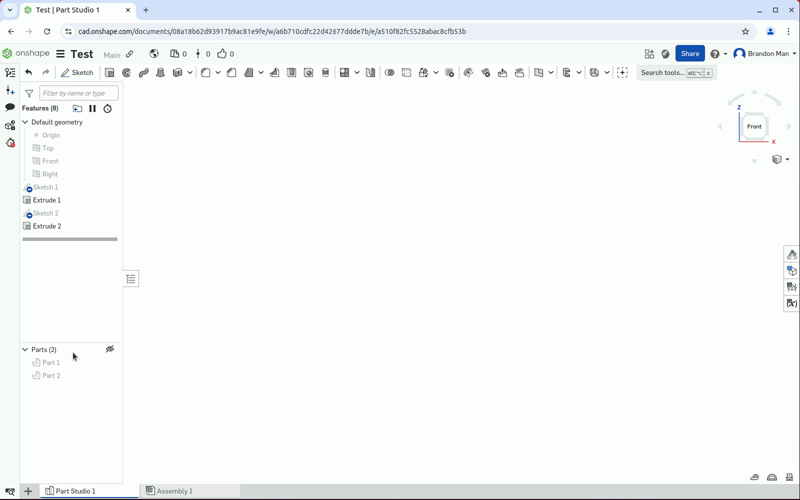
key_up(shift)
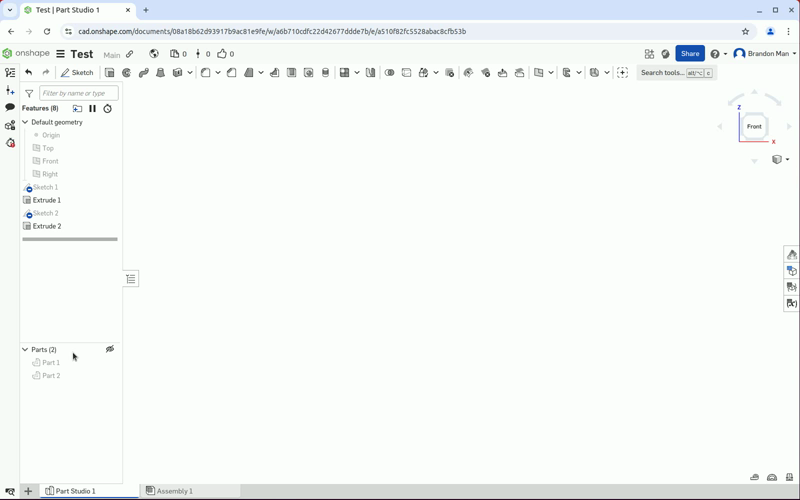
key(space)
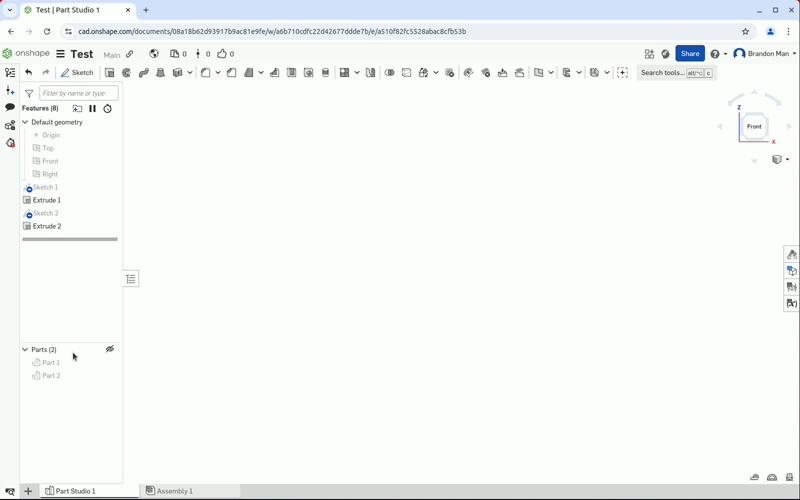
key_down(shift)
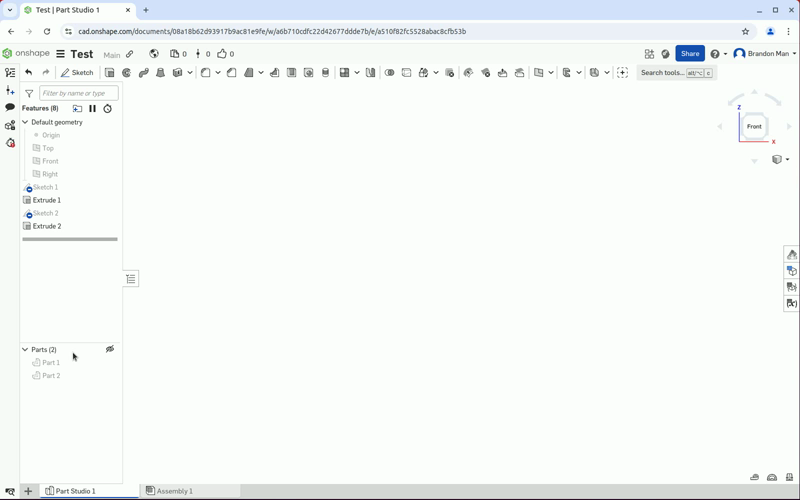
key(left)
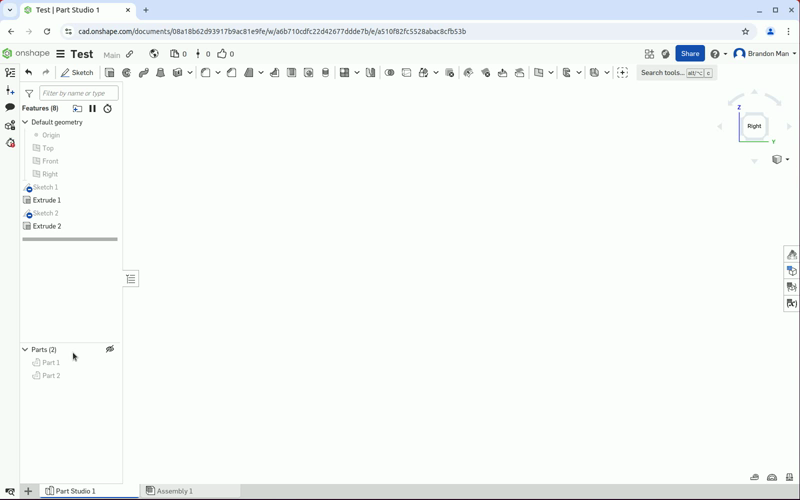
key_up(shift)
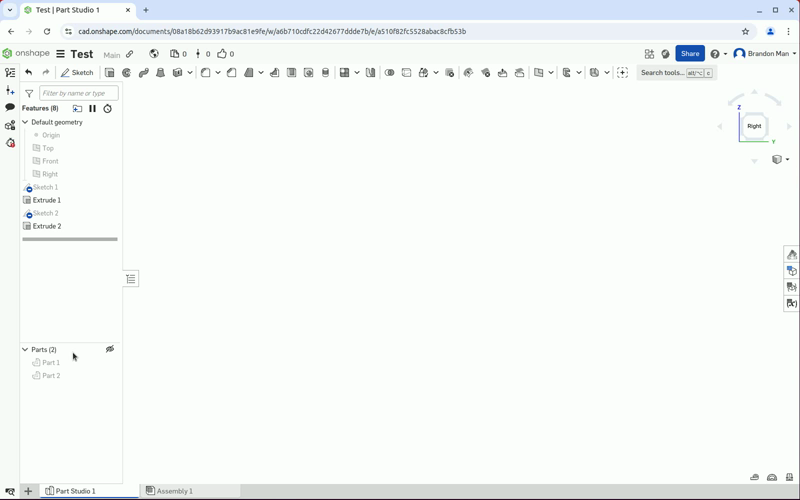
mouse_move(73, 352)
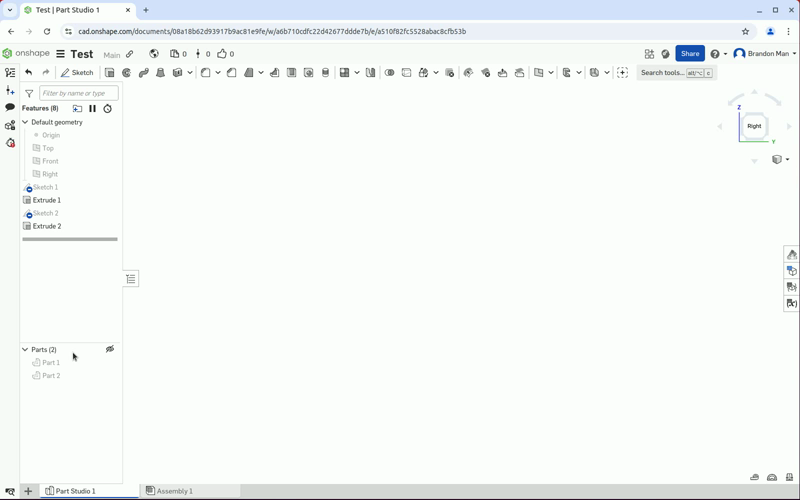
key(shift+y)
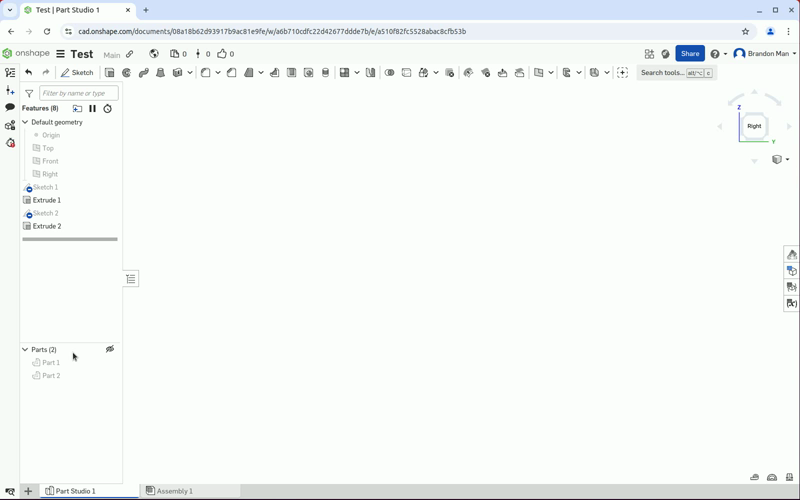
key(shift+s)
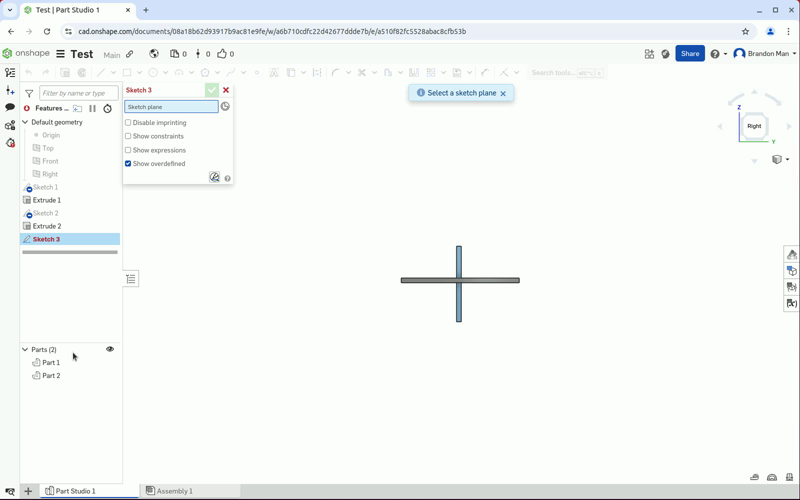
mouse_move(73, 176)
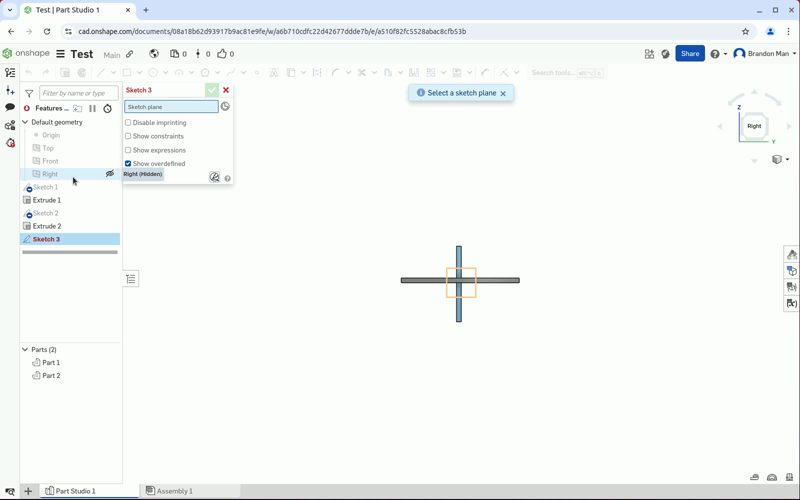
click(73, 176)
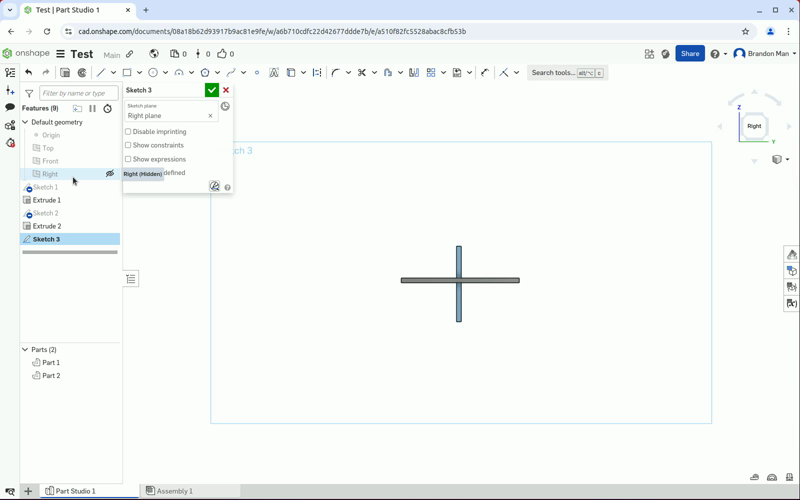
mouse_move(73, 352)
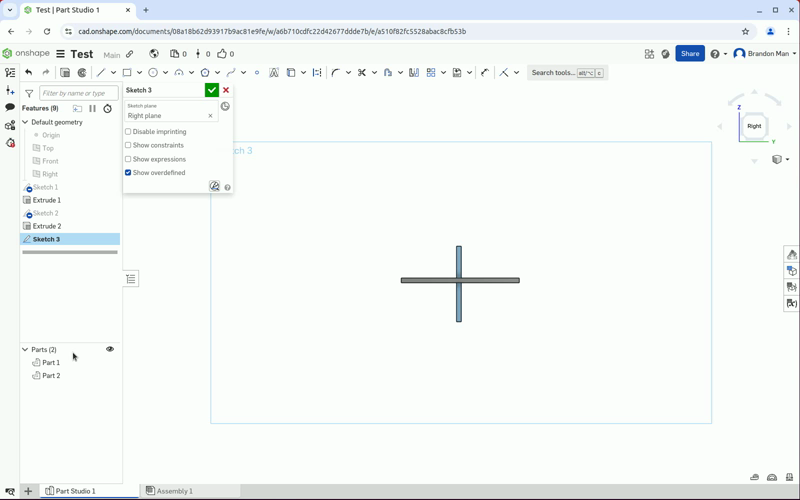
key(y)
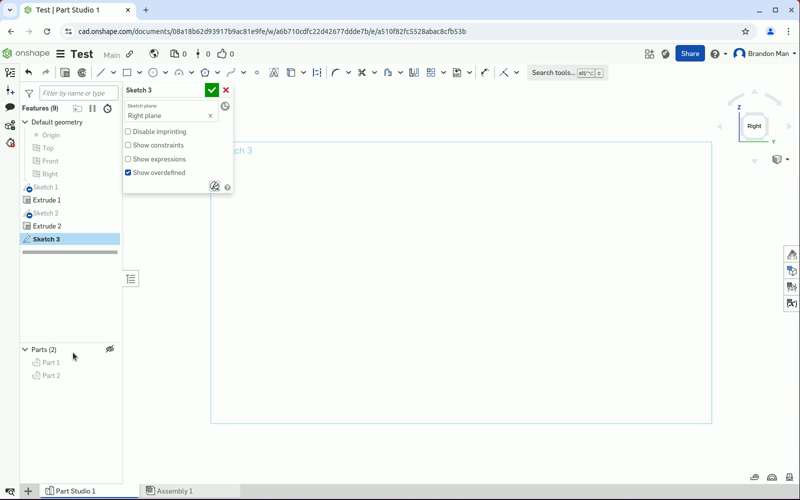
key(l)
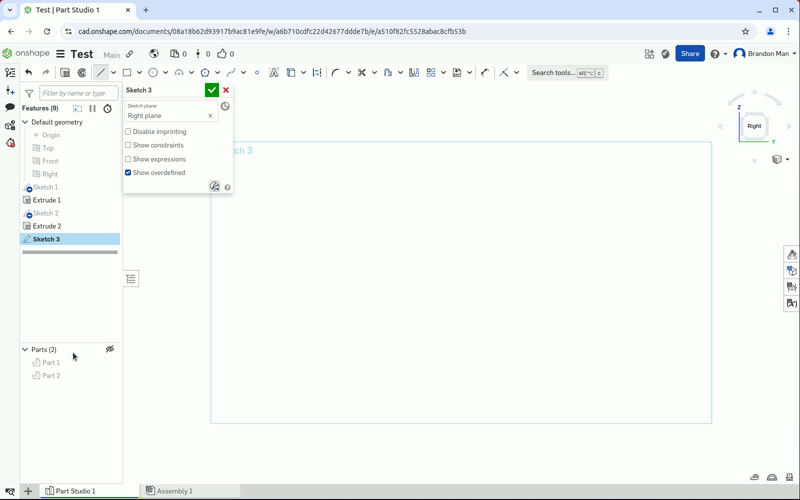
key_down(shift)
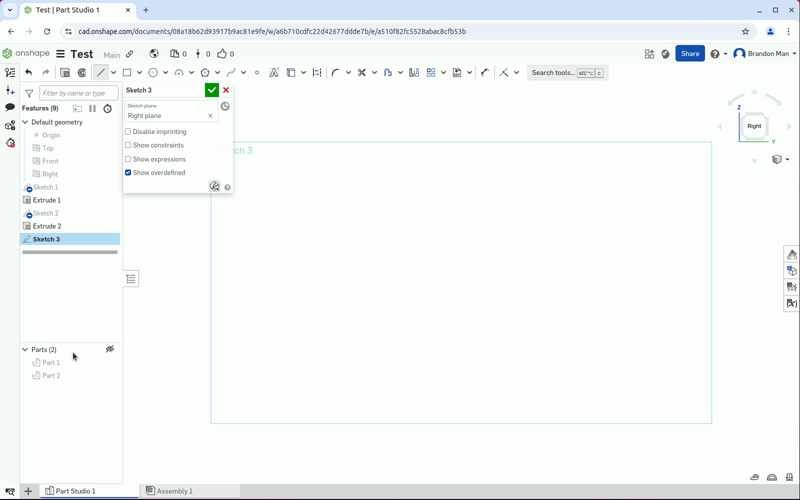
mouse_move(405, 316)
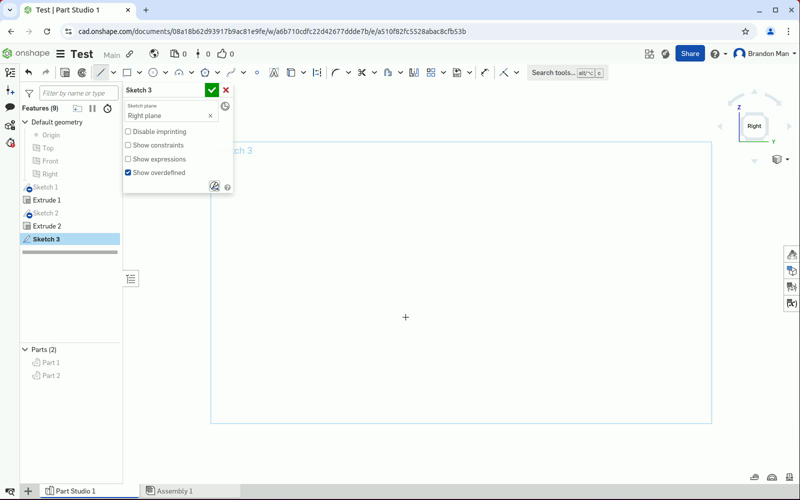
click(405, 316)
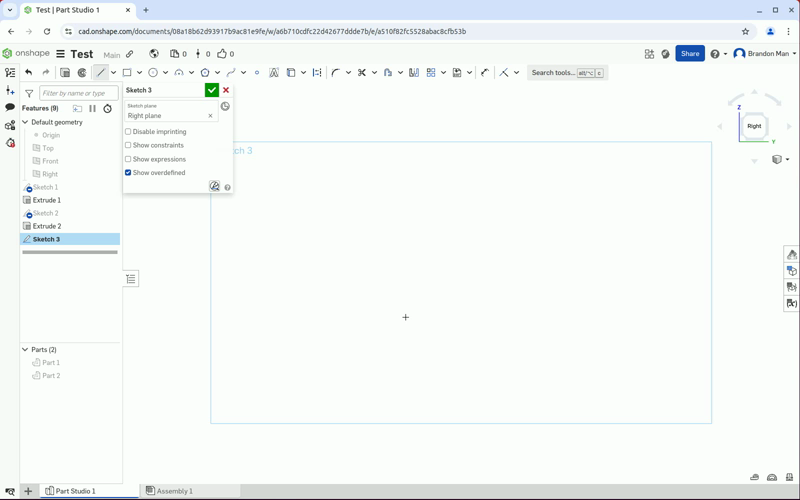
key_up(shift)
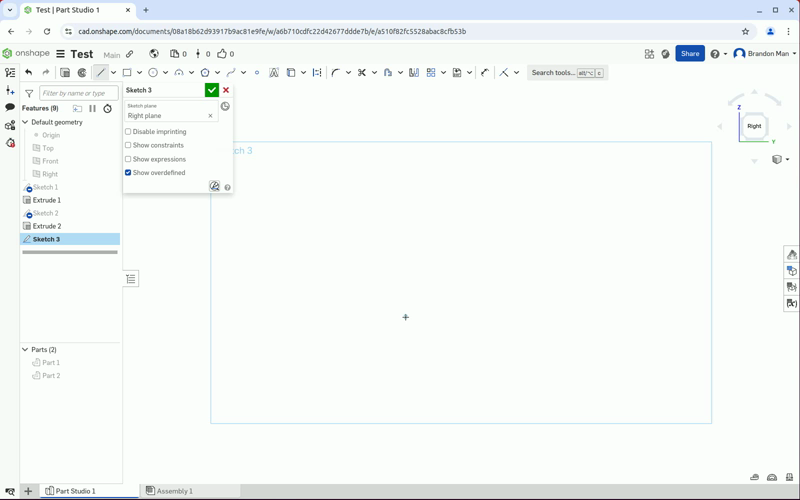
key_down(shift)
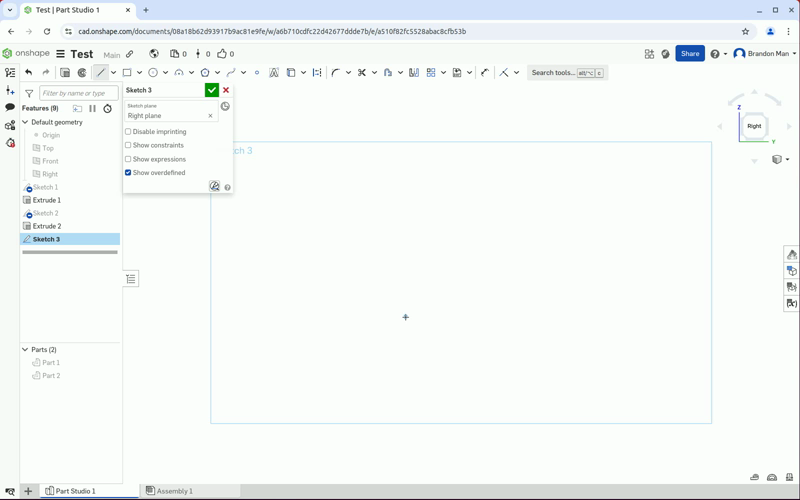
mouse_move(516, 317)
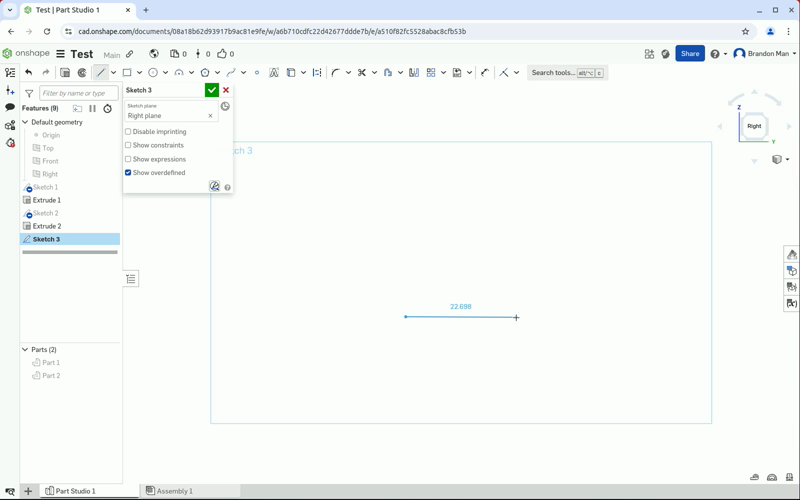
click(516, 317)
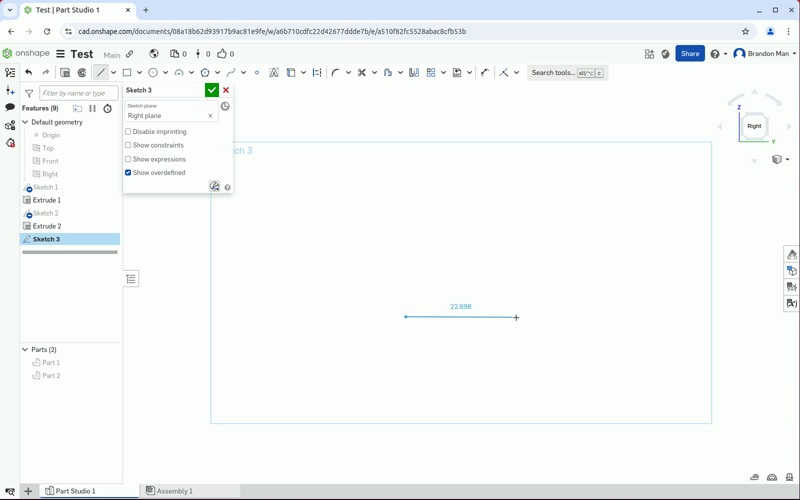
key_up(shift)
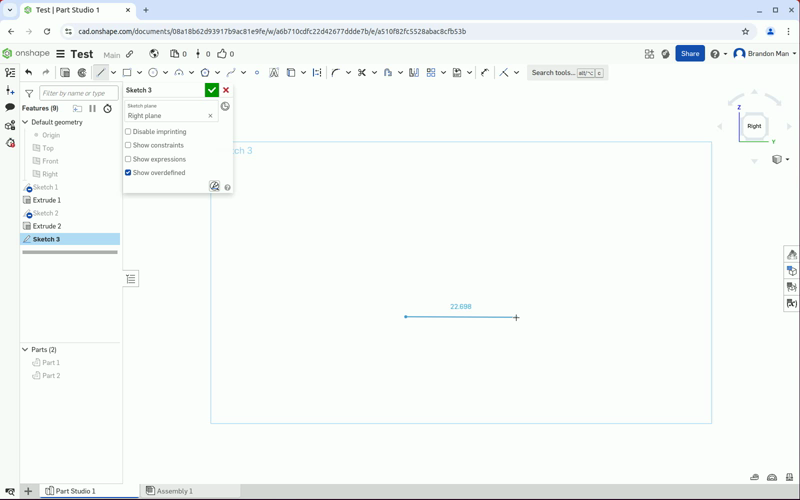
key_down(shift)
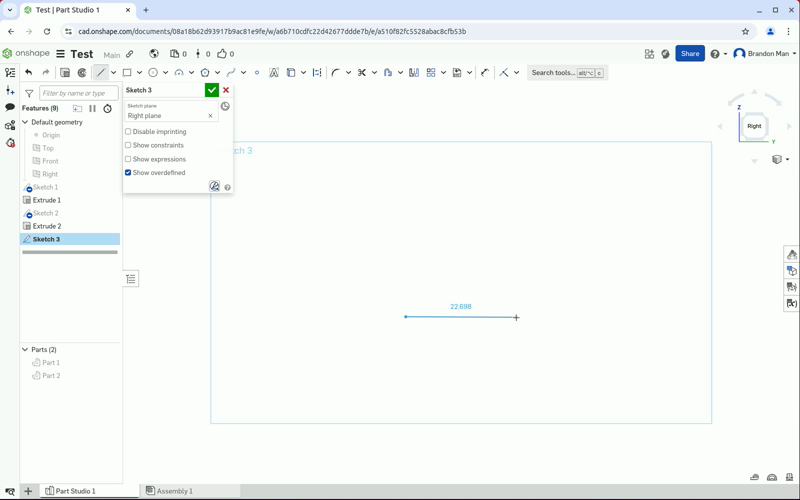
mouse_move(516, 248)
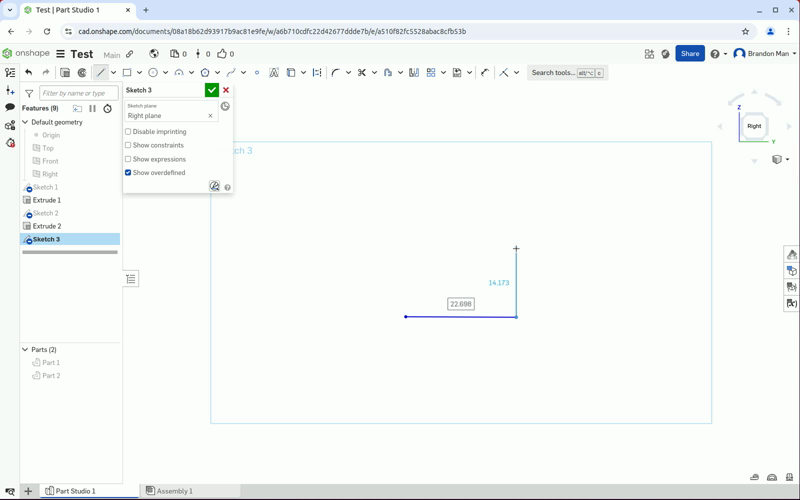
click(516, 248)
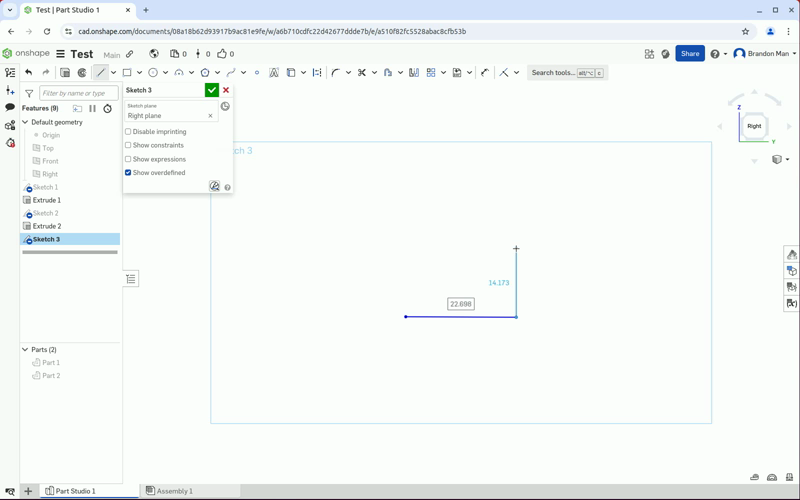
key_up(shift)
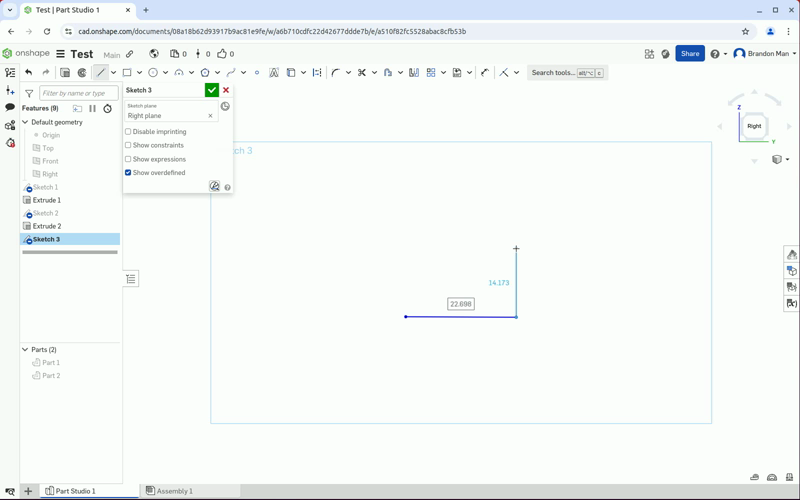
key_down(shift)
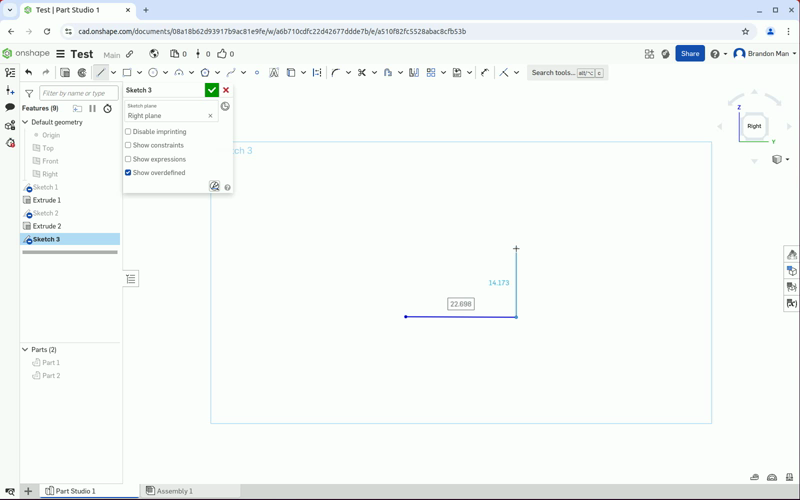
mouse_move(405, 248)
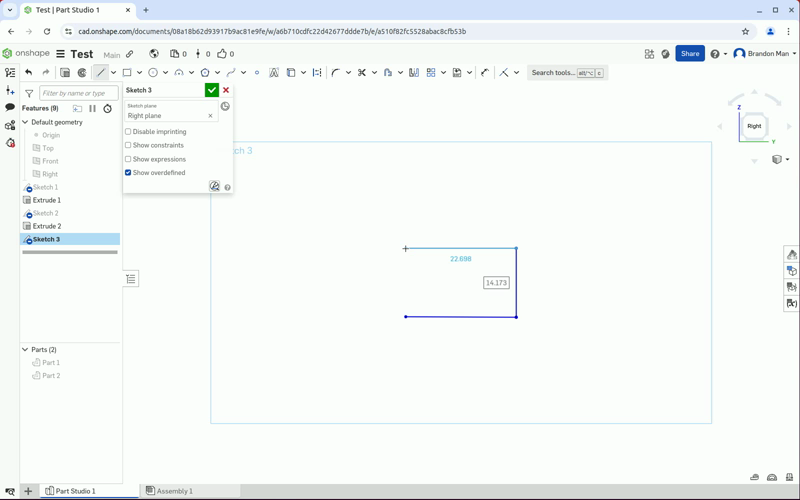
click(405, 248)
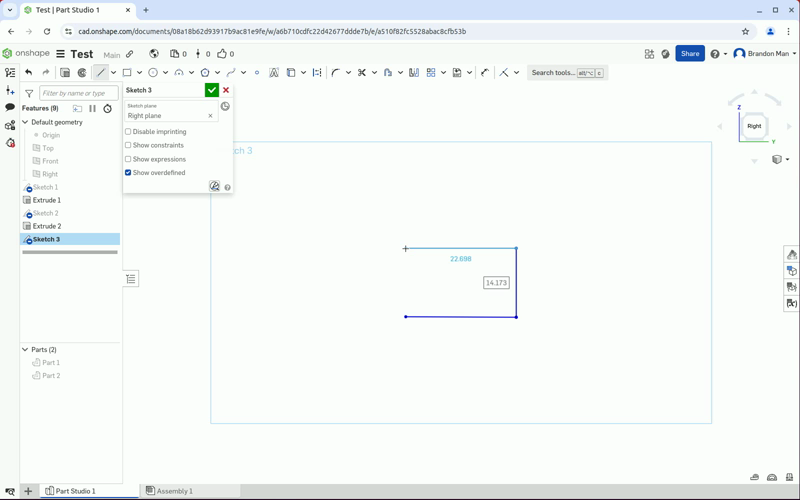
key_up(shift)
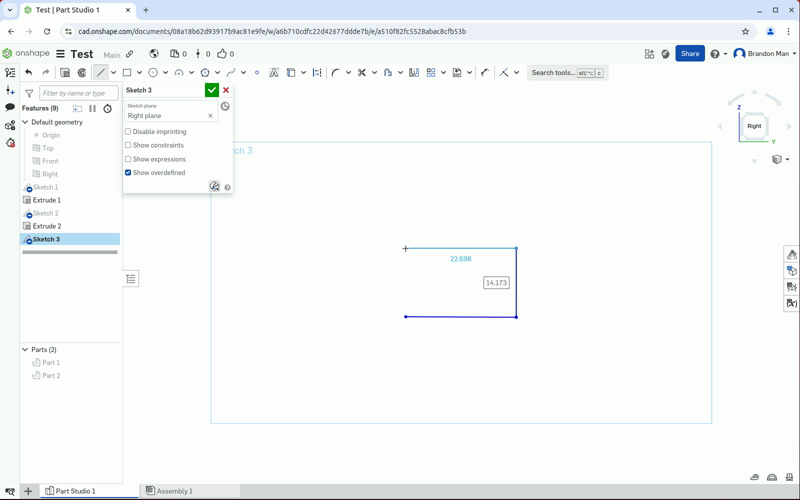
key_down(shift)
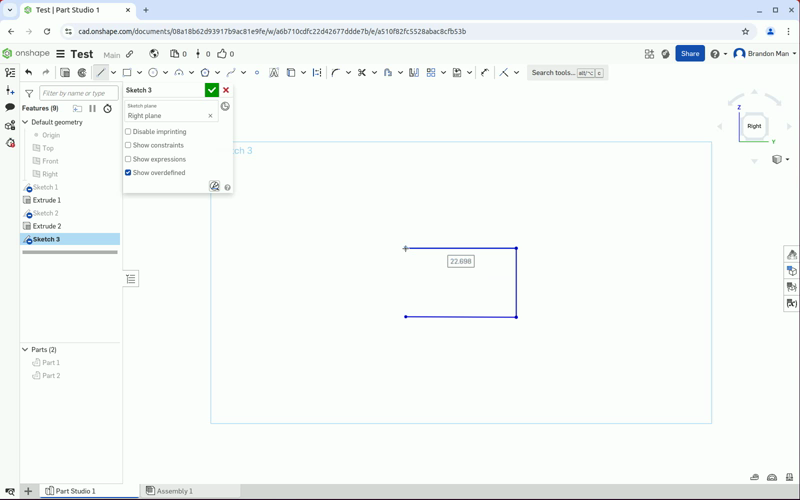
mouse_move(405, 316)
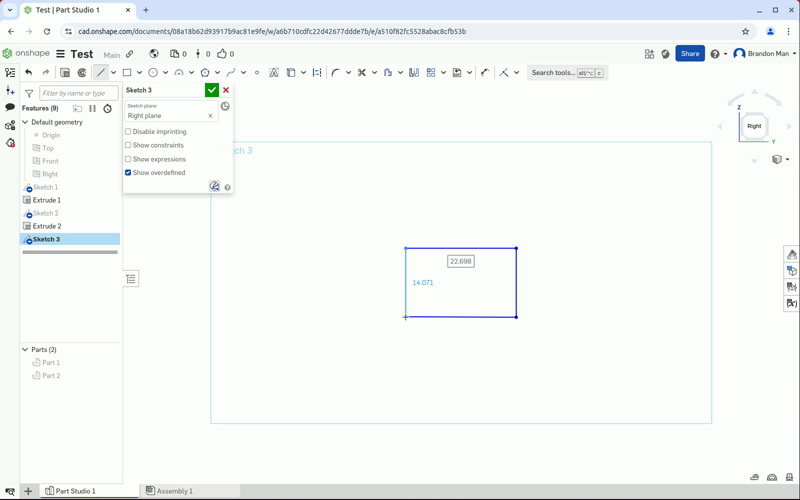
key_up(shift)
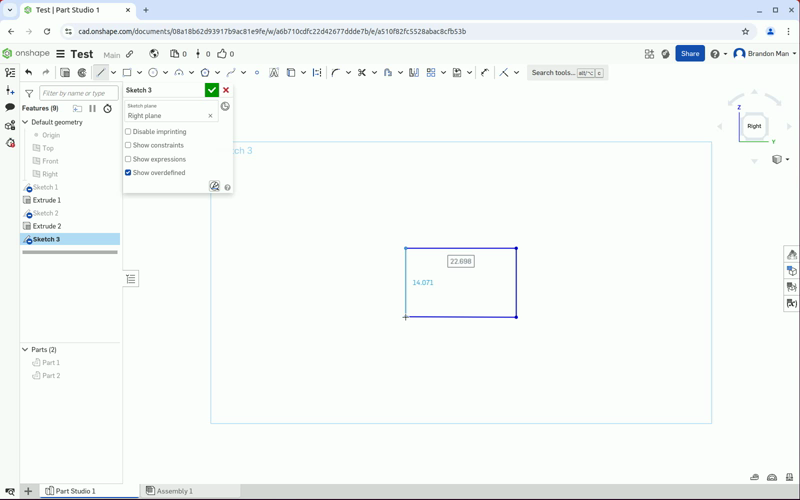
click(405, 316)
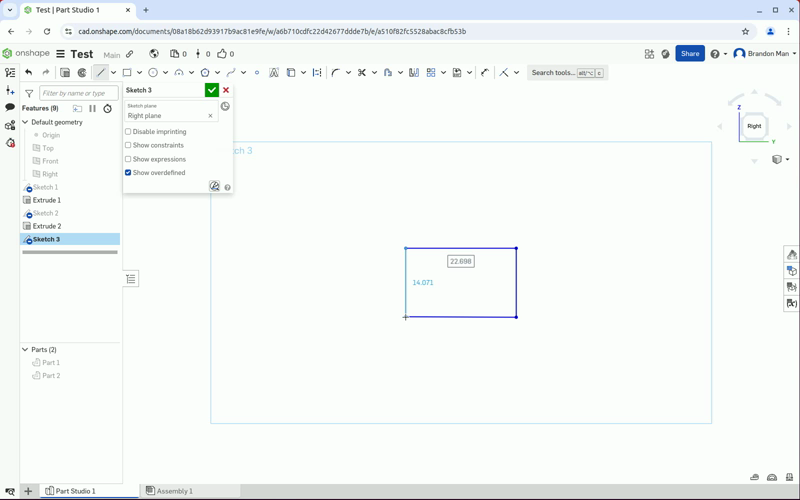
key(esc)
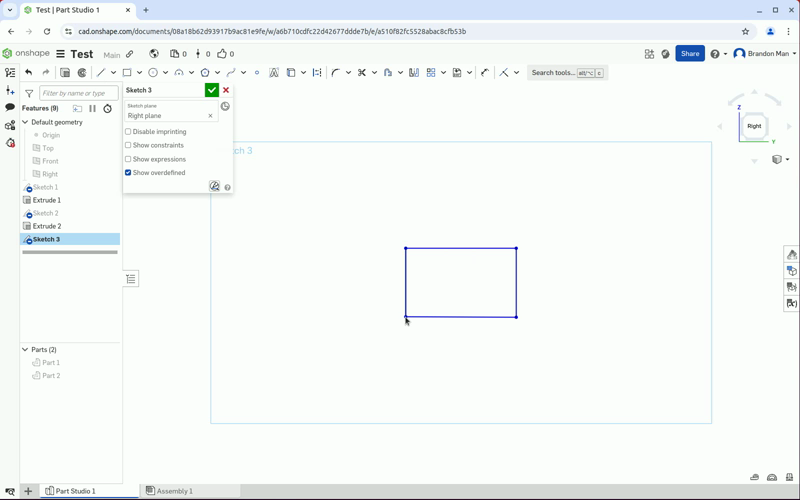
mouse_move(508, 270)
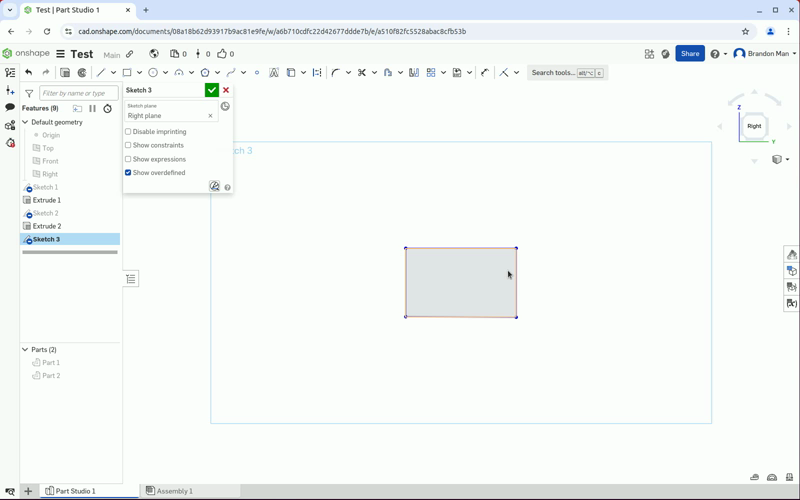
click(508, 270)
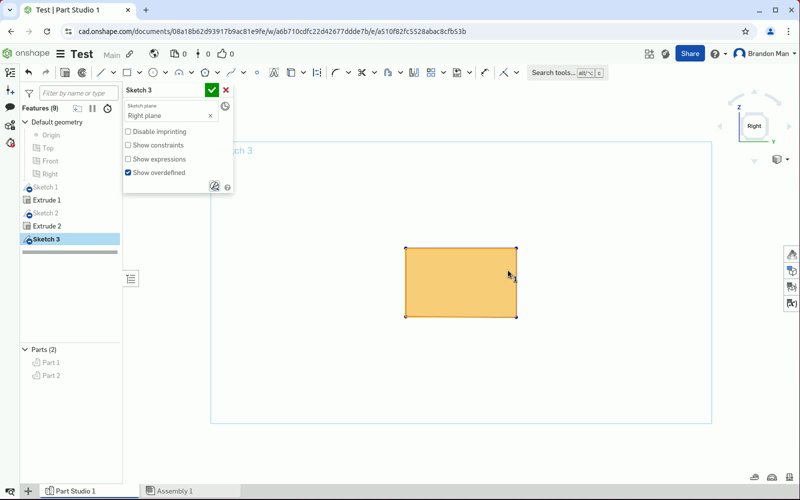
mouse_move(73, 352)
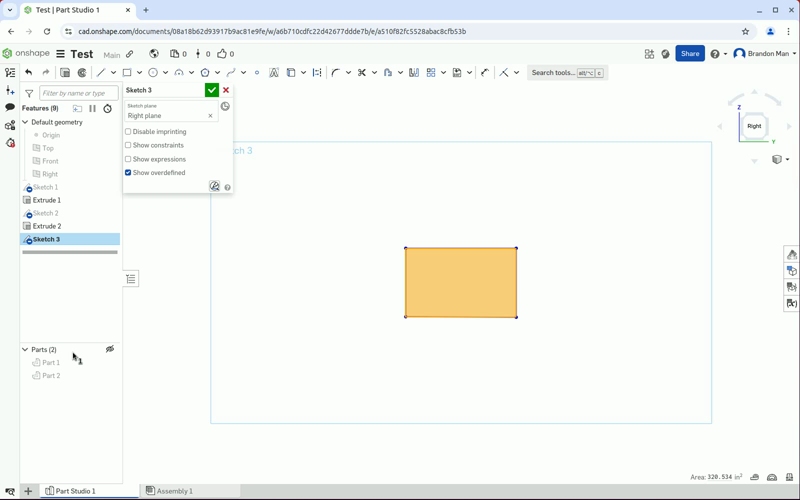
key(shift+y)
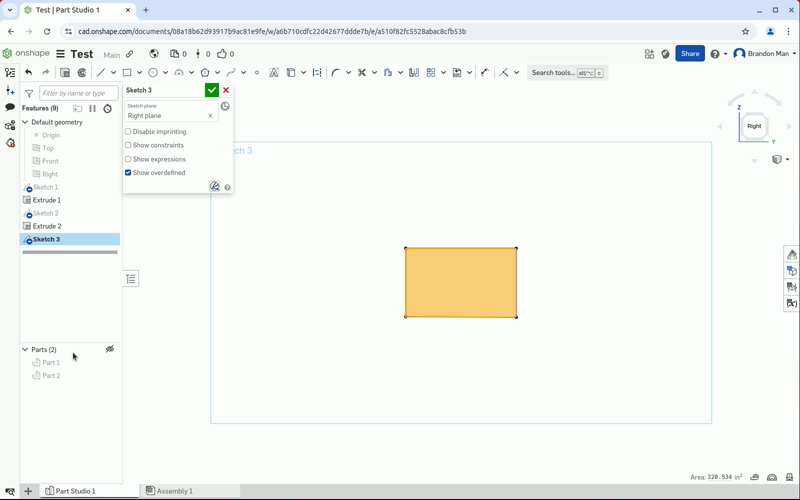
key(shift+e)
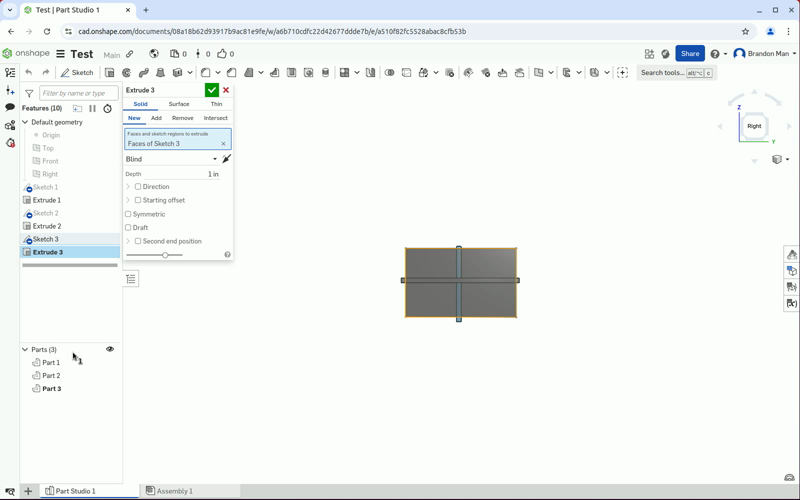
mouse_move(143, 106)
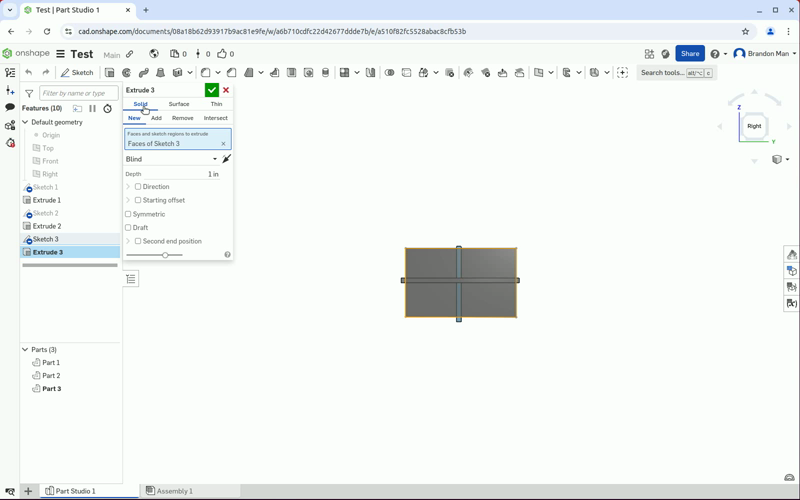
click(143, 106)
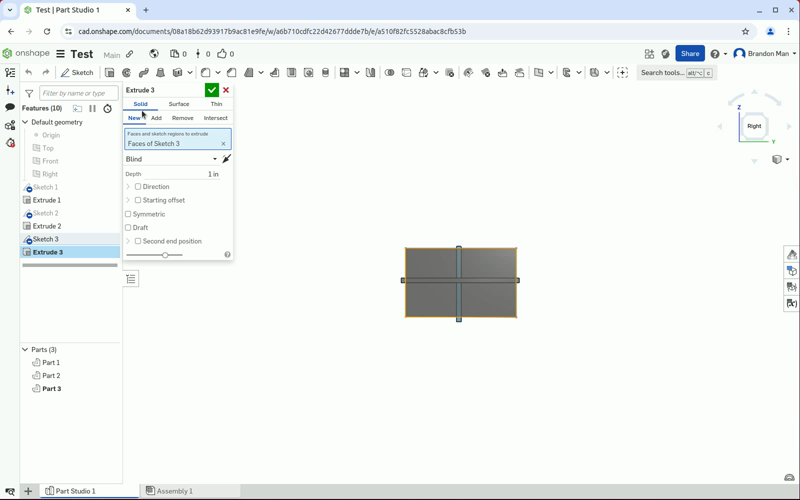
mouse_move(137, 120)
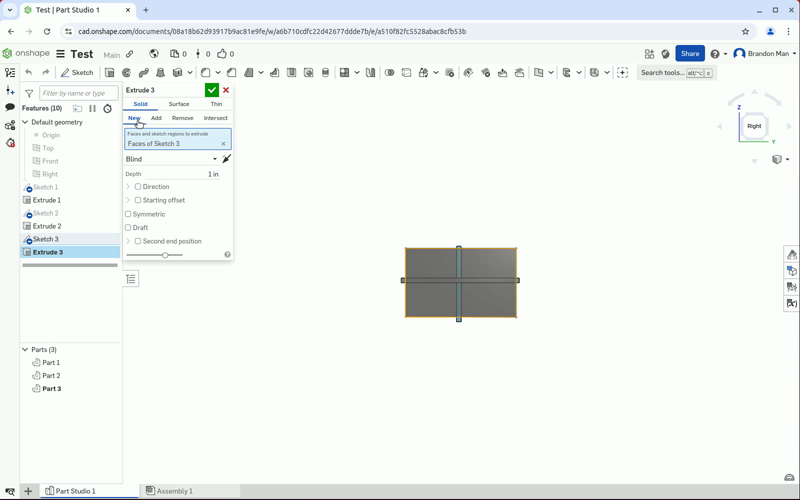
click(137, 120)
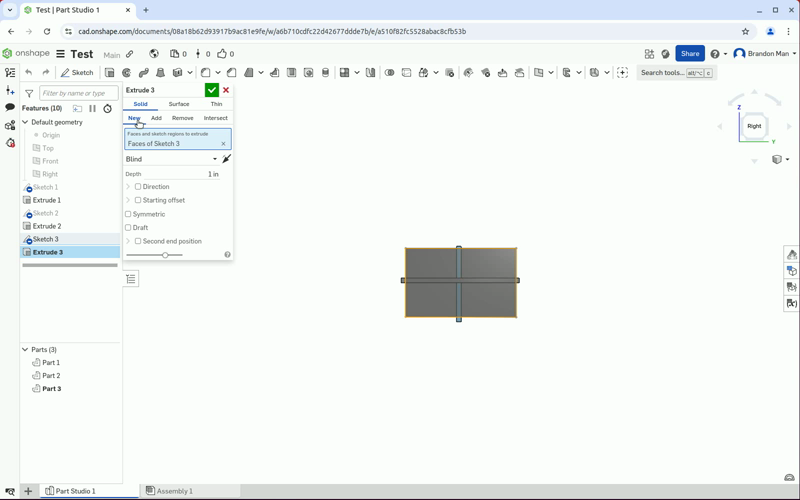
key(tab, 4)
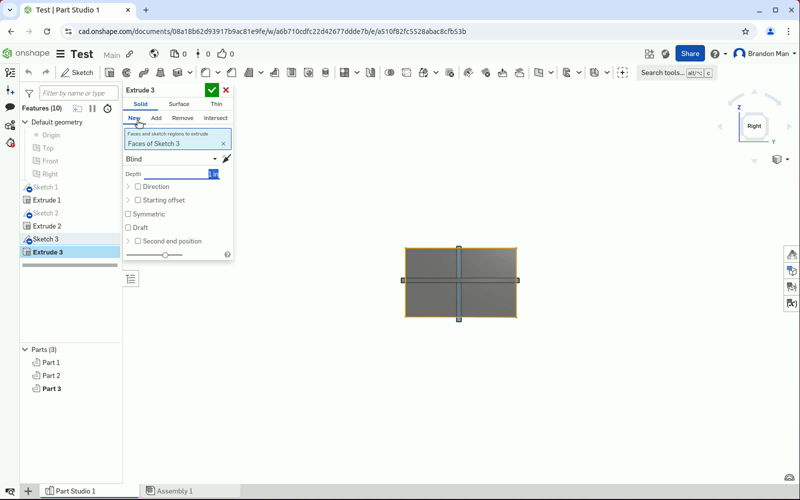
text(0.963)
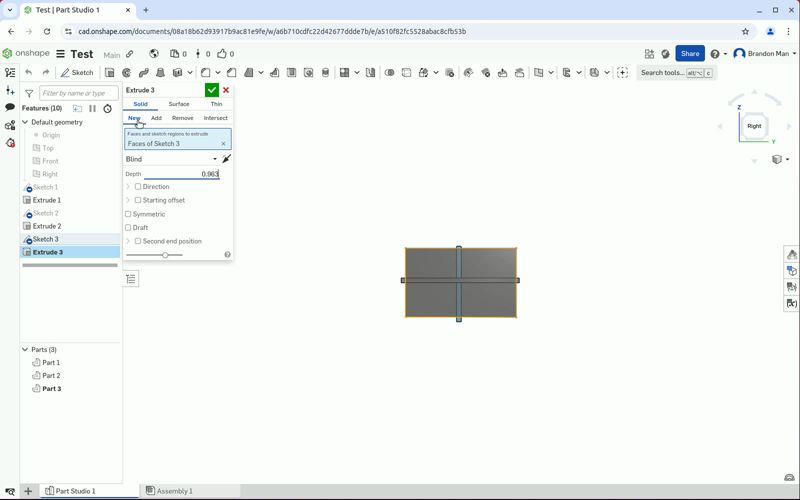
key(enter)
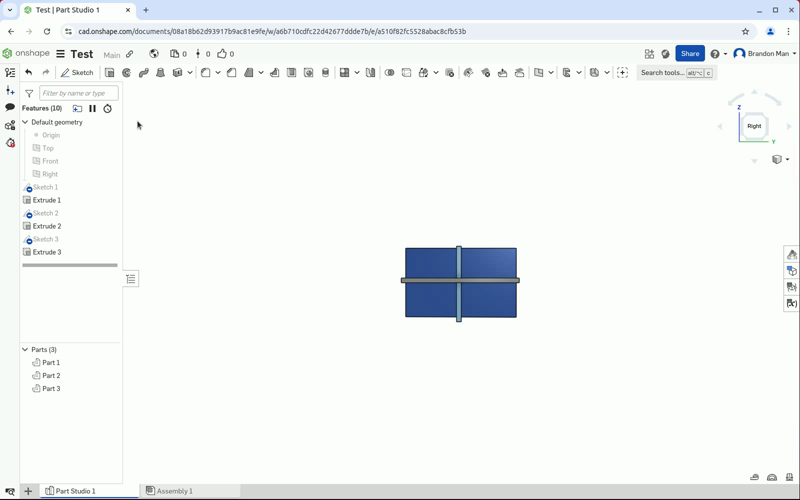
key(shift+h)
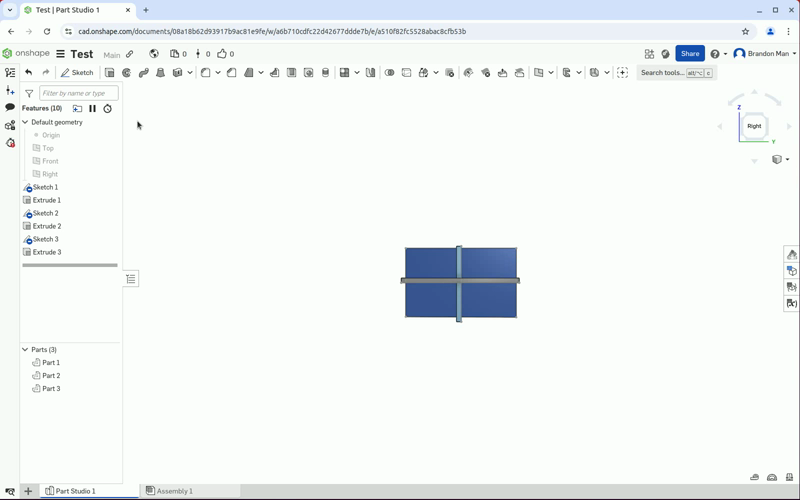
key(shift+h)
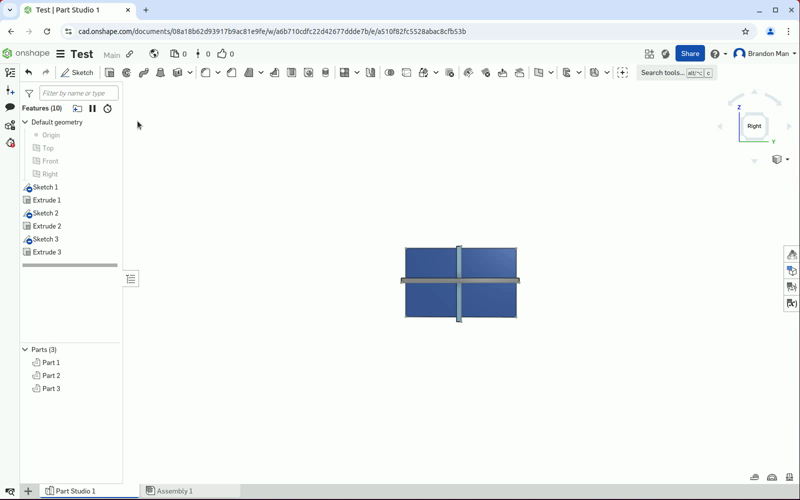
key(shift+7)
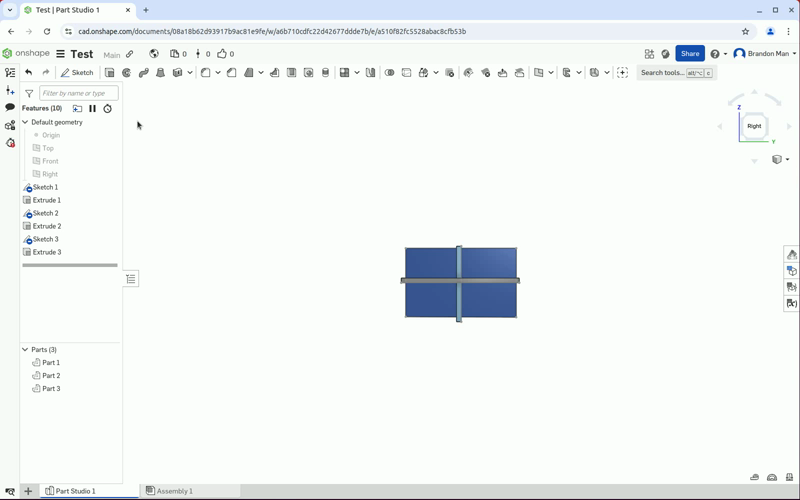
key(right, 2)
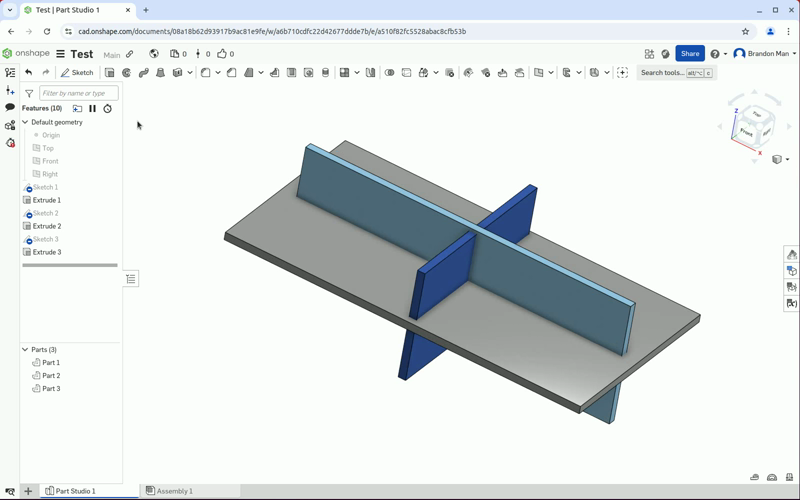
key(down, 2)
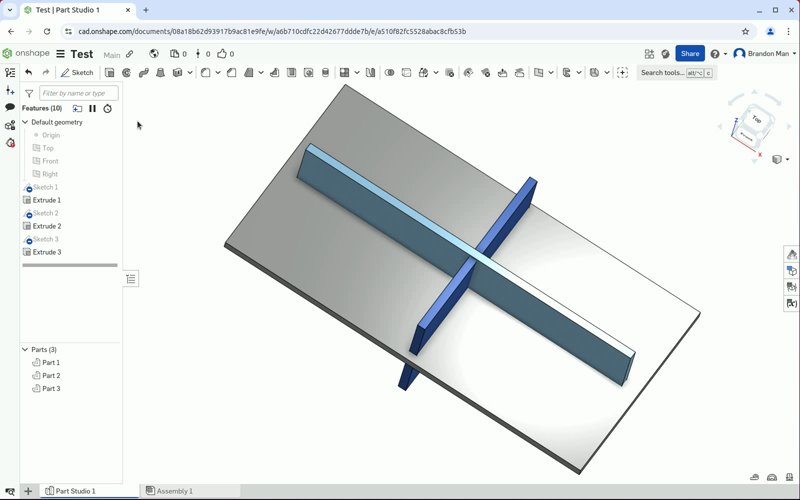
key(up, 2)
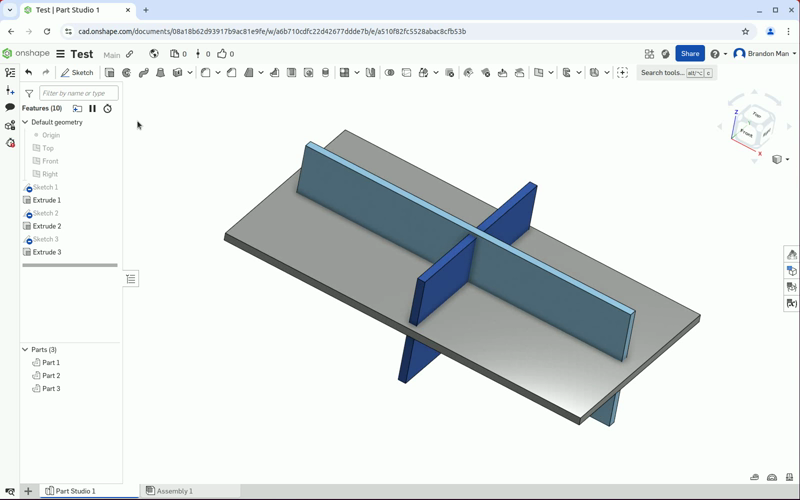
key(left, 2)
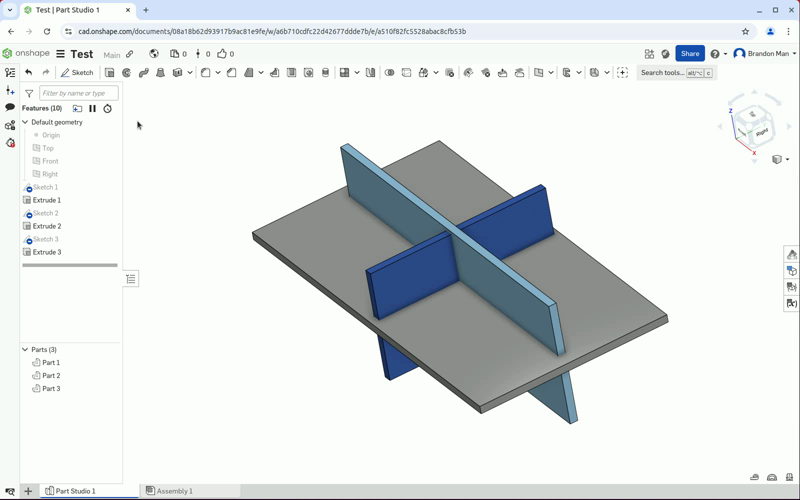
mouse_move(73, 189)
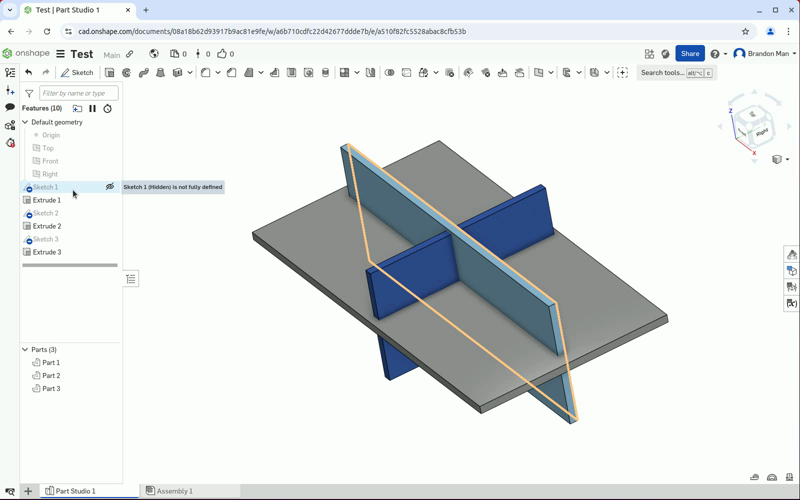
click(73, 189)